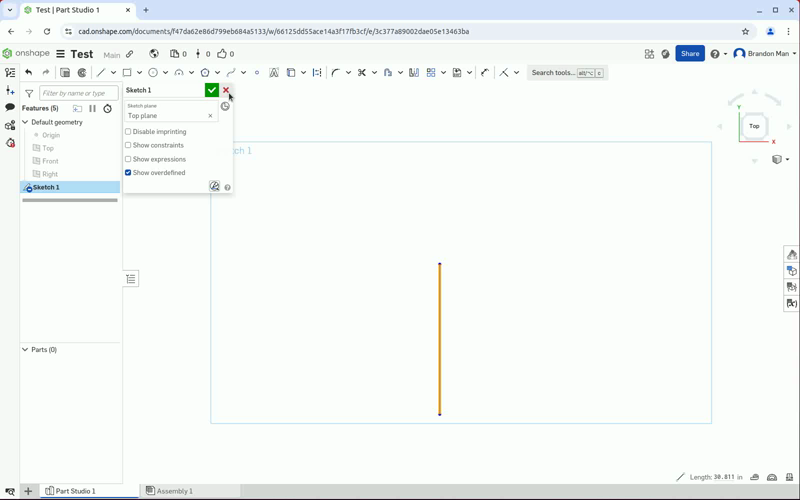
key(shift+h)
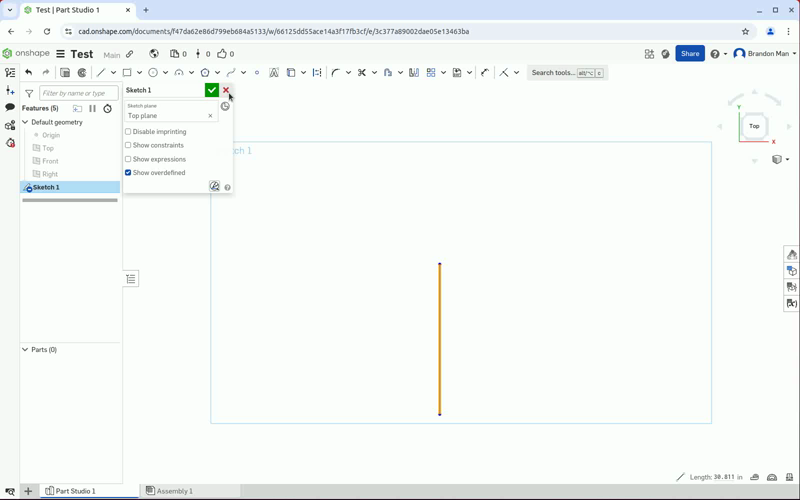
key(shift+s)
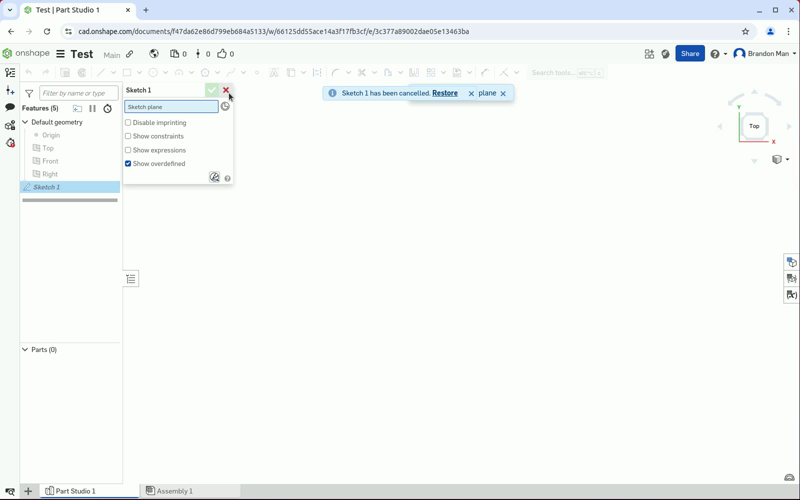
mouse_move(73, 150)
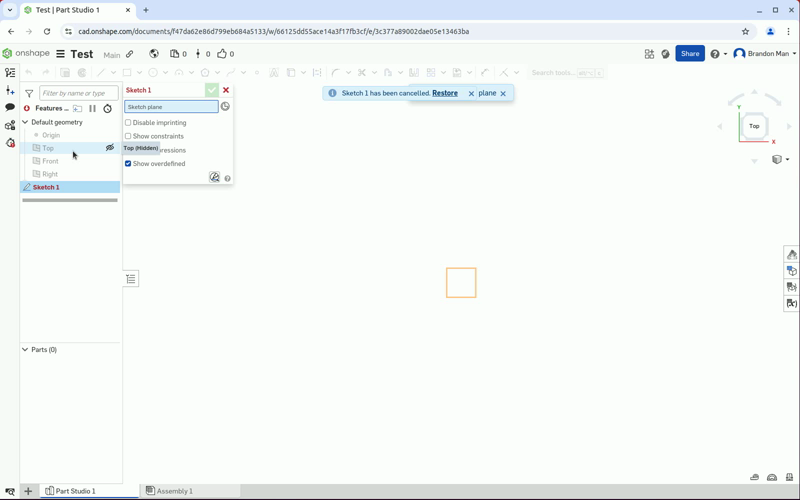
click(73, 150)
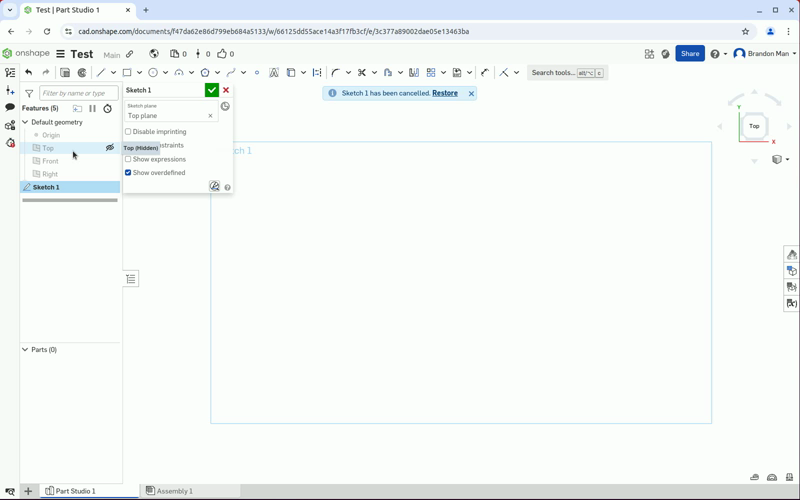
mouse_move(73, 352)
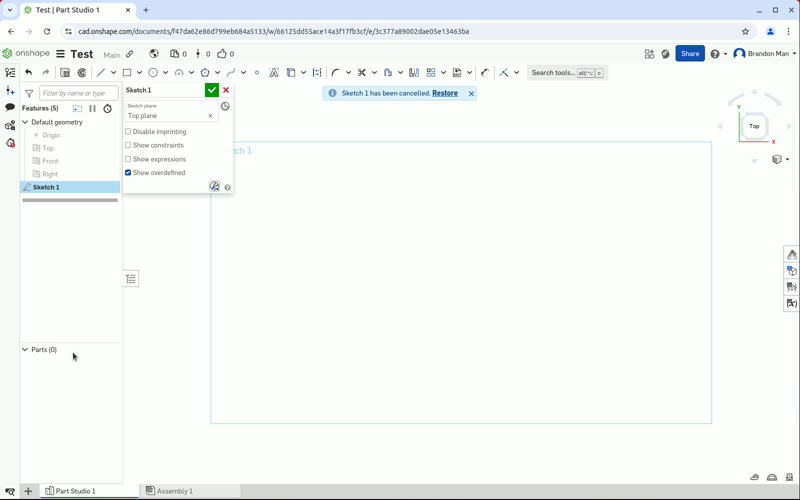
key(y)
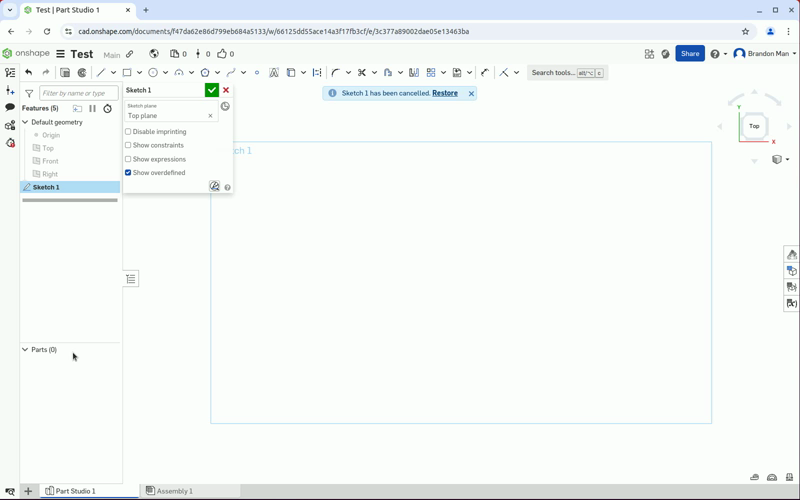
key(l)
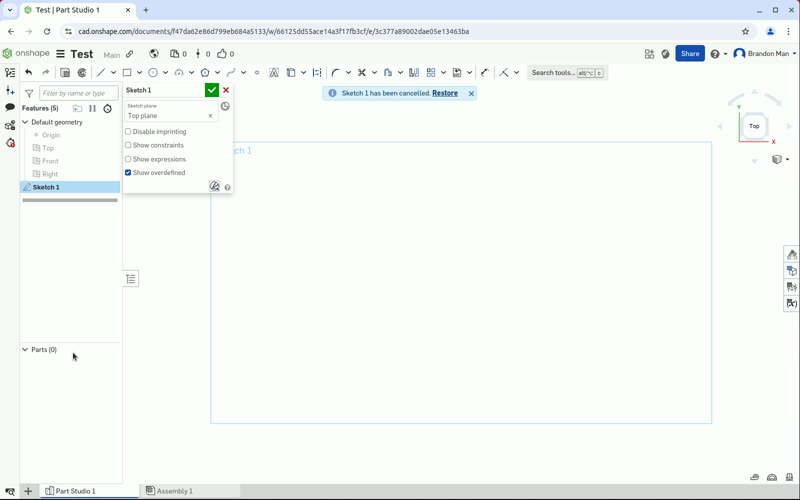
key_down(shift)
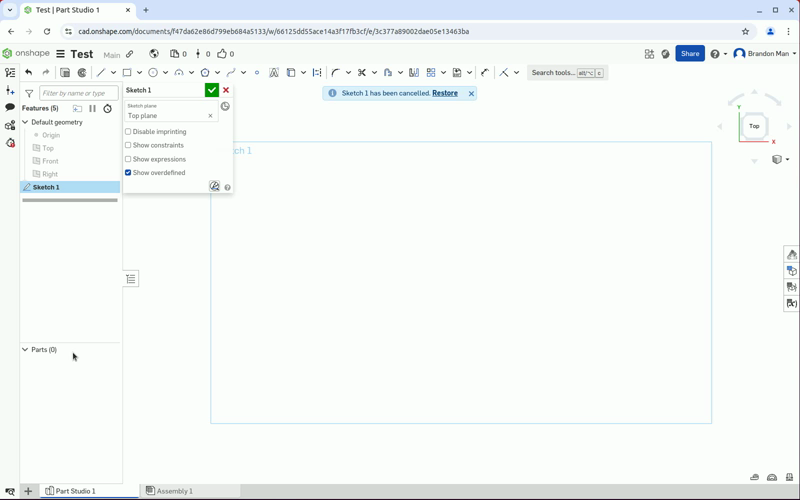
mouse_move(397, 260)
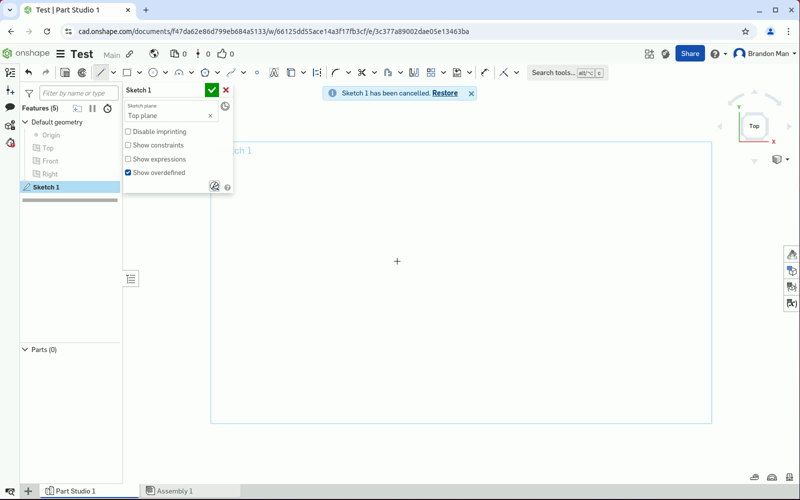
click(397, 260)
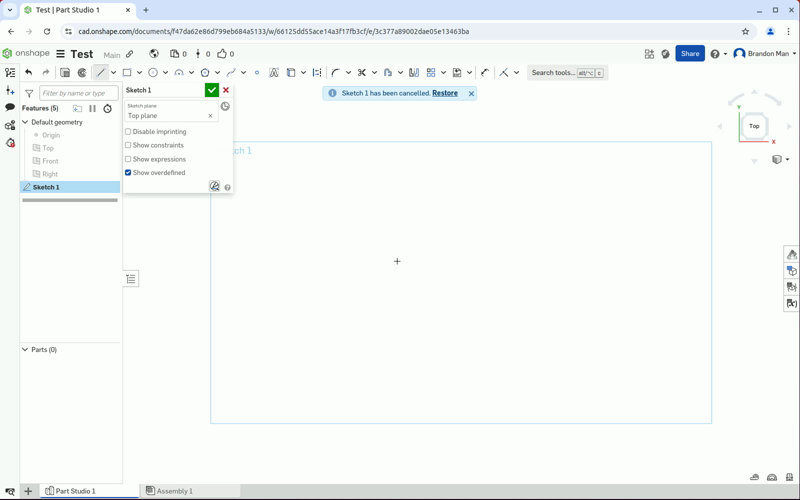
key_up(shift)
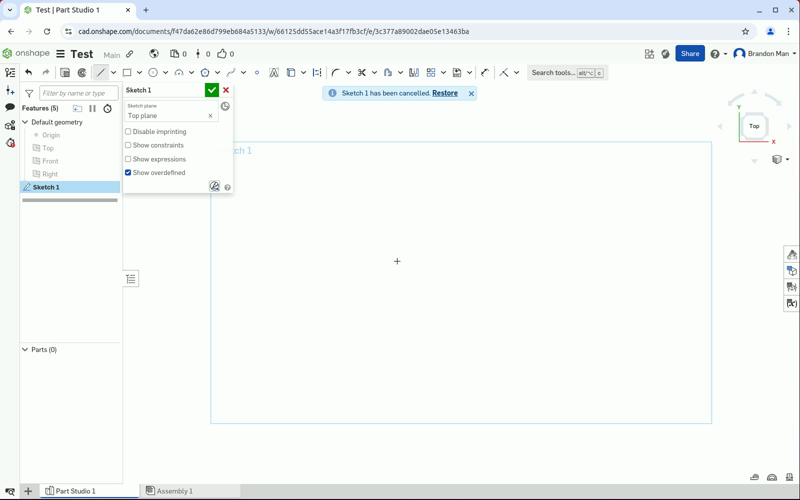
key_down(shift)
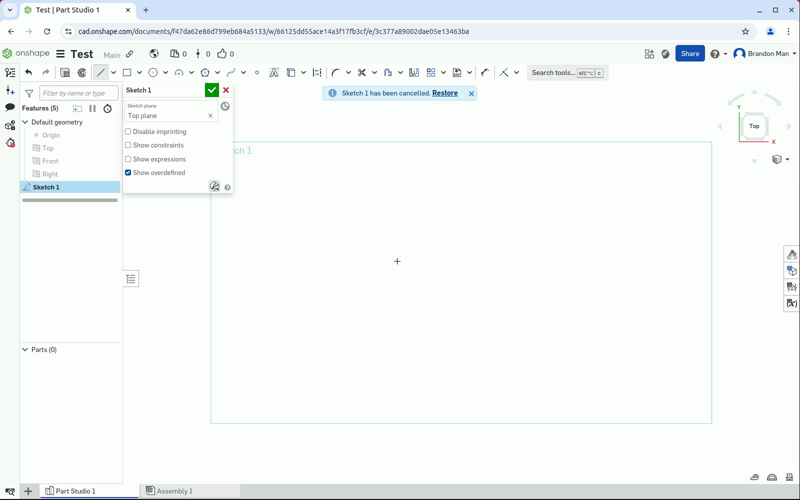
mouse_move(398, 360)
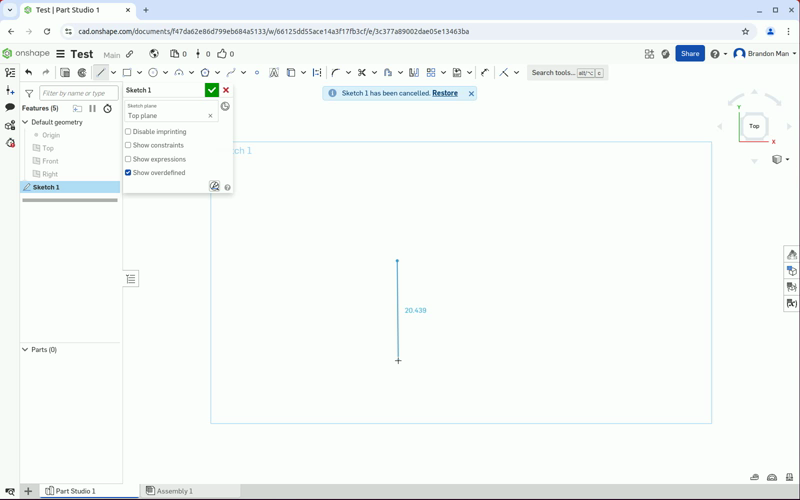
click(398, 360)
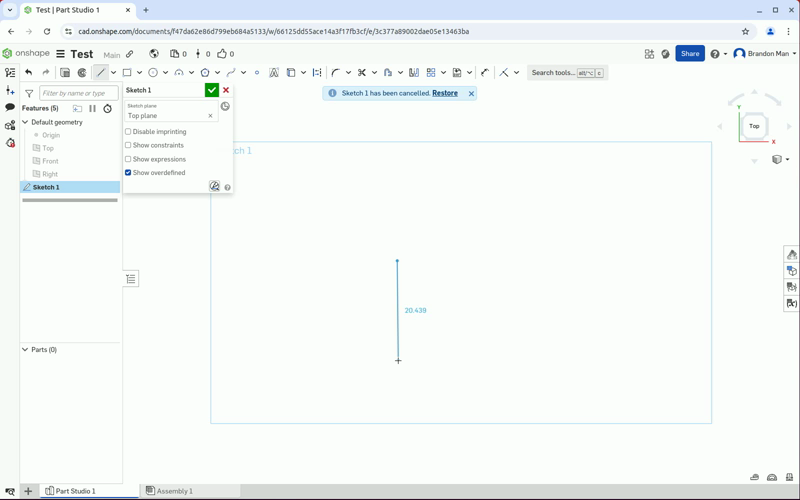
key_up(shift)
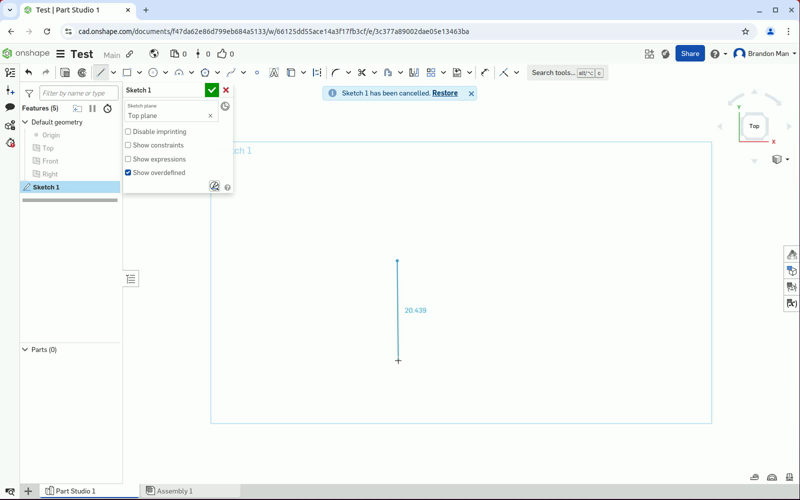
key_down(shift)
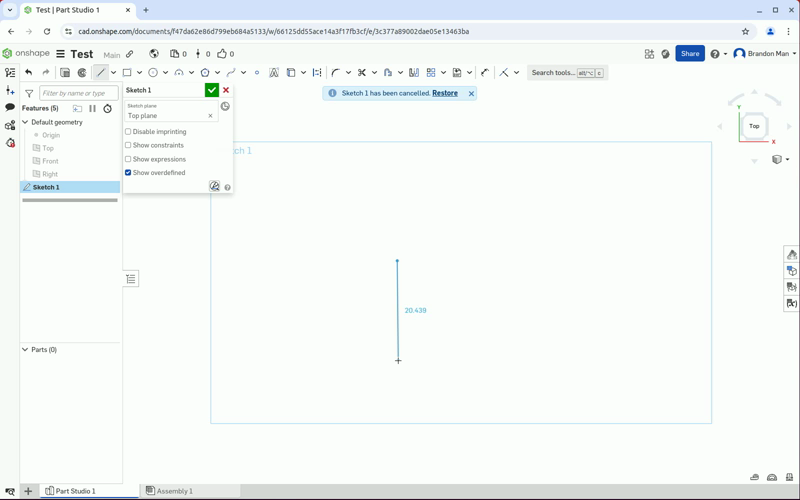
mouse_move(497, 360)
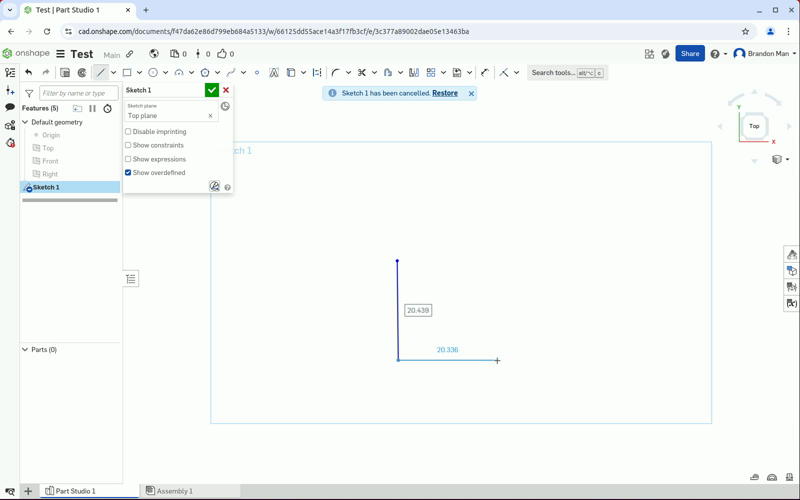
click(497, 360)
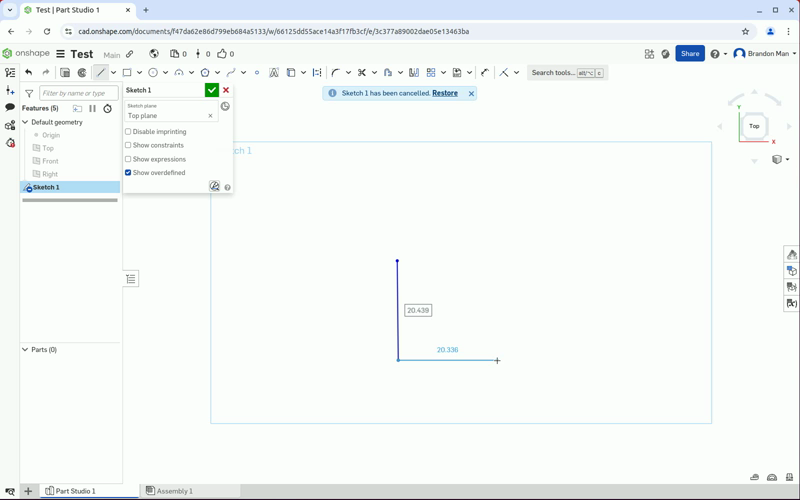
key_up(shift)
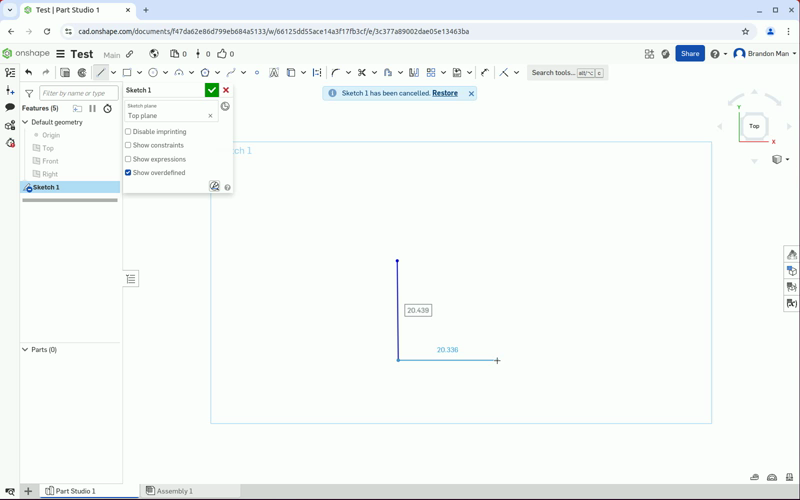
key_down(shift)
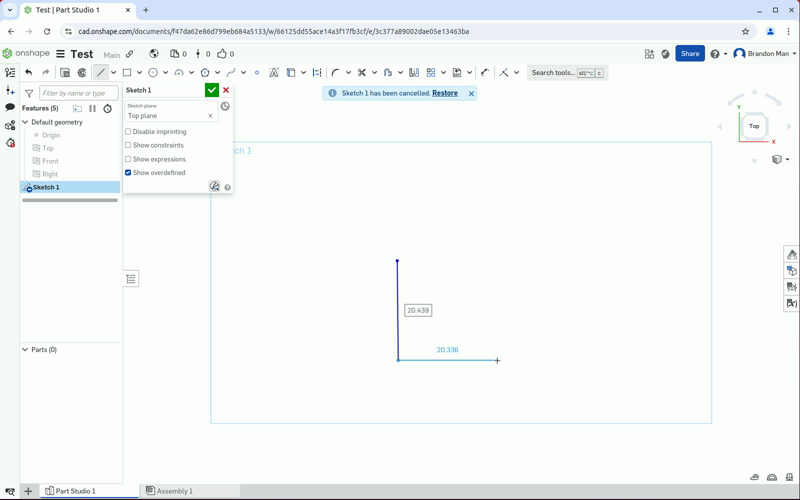
mouse_move(497, 260)
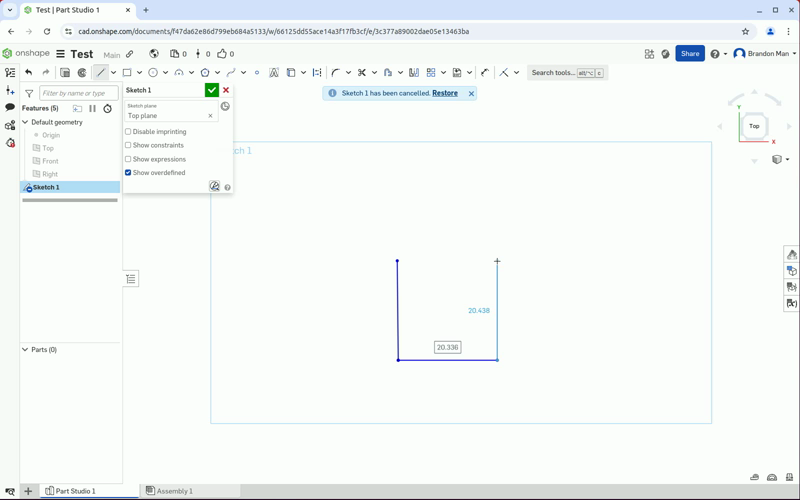
click(497, 260)
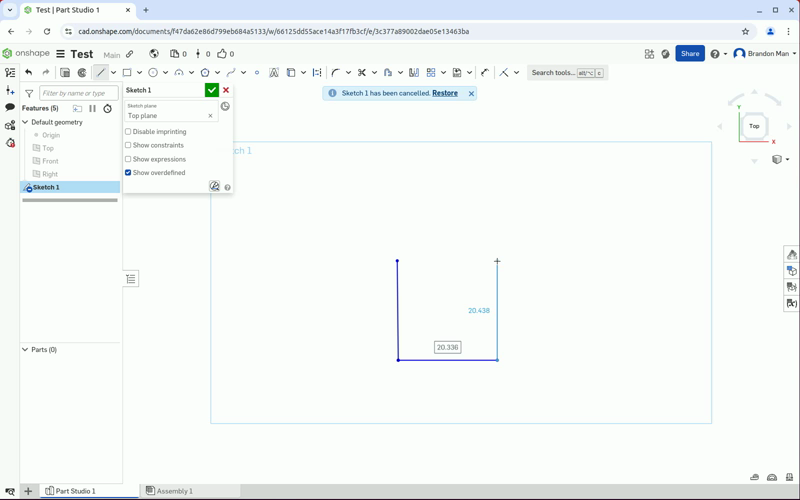
key_up(shift)
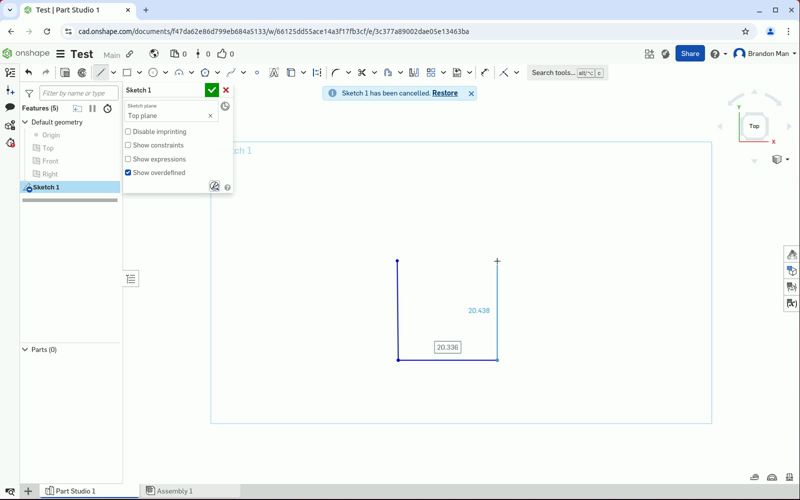
key_down(shift)
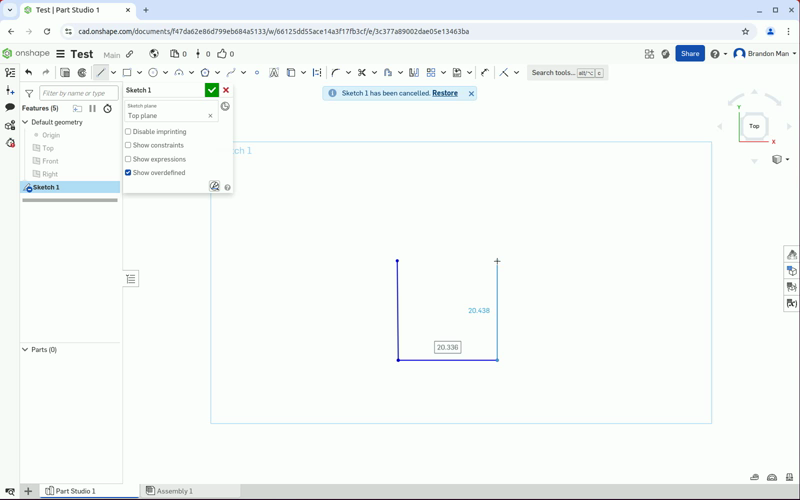
mouse_move(397, 260)
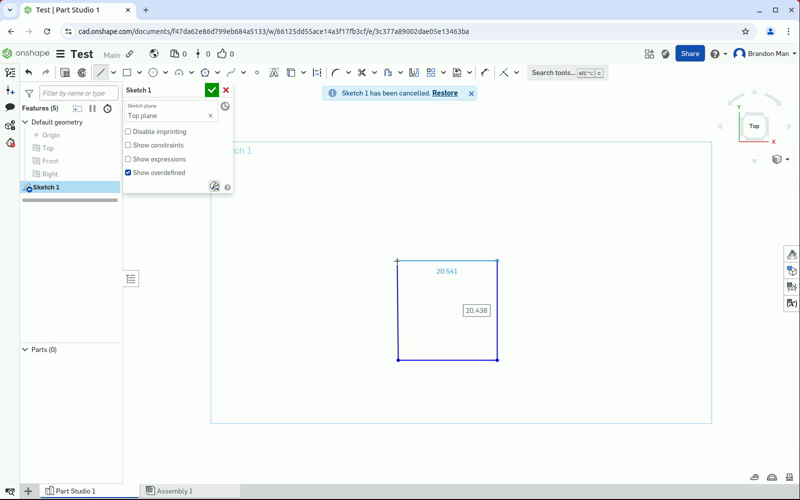
key_up(shift)
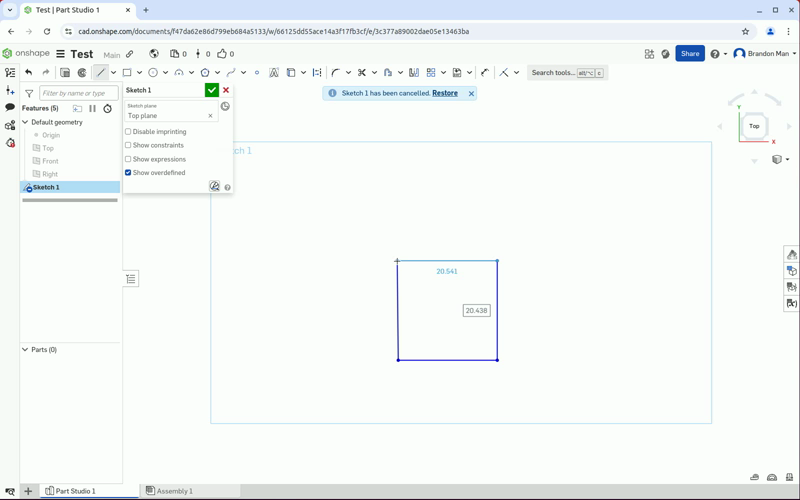
click(397, 260)
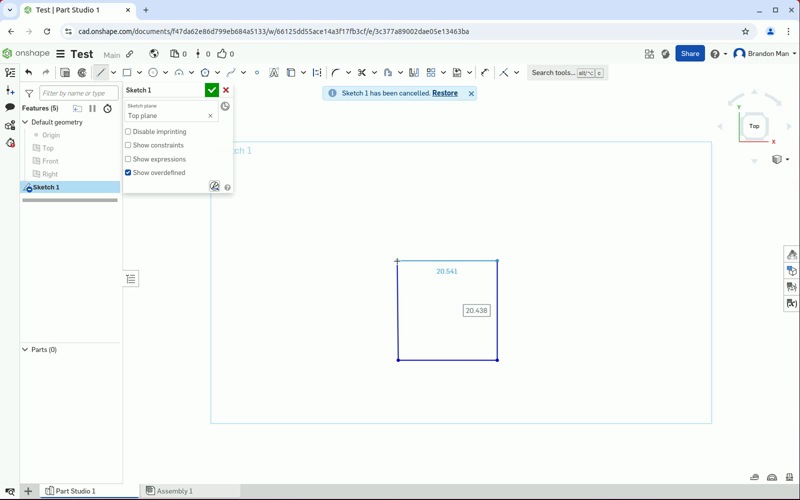
key(esc)
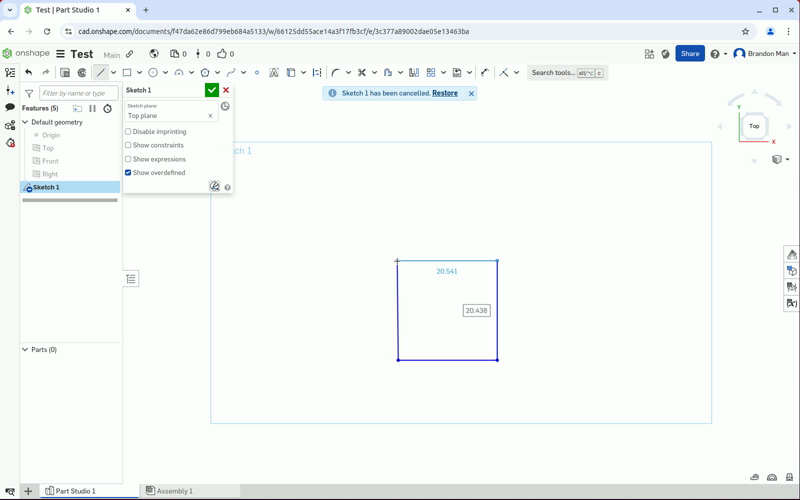
mouse_move(470, 317)
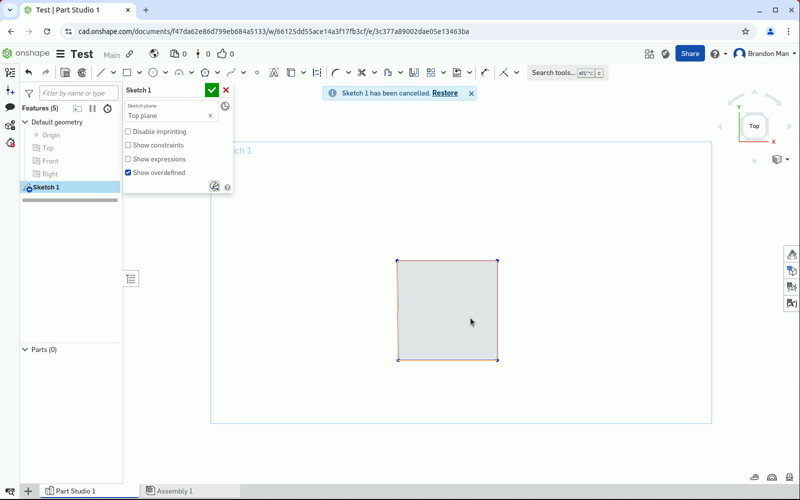
click(470, 317)
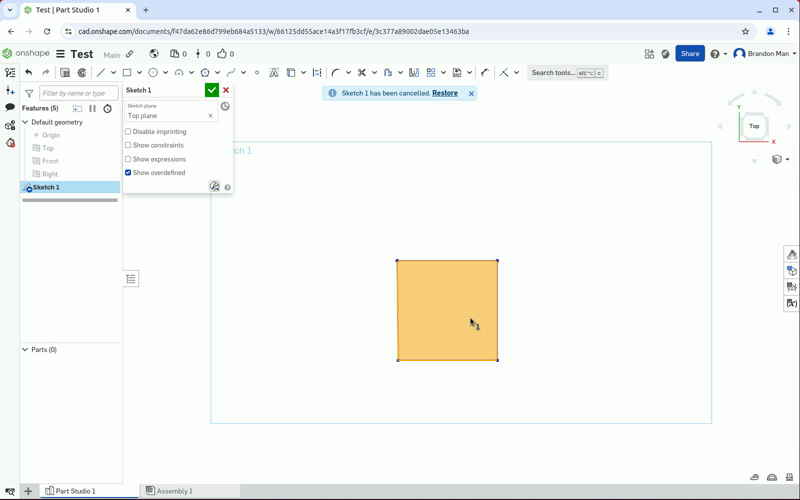
mouse_move(73, 352)
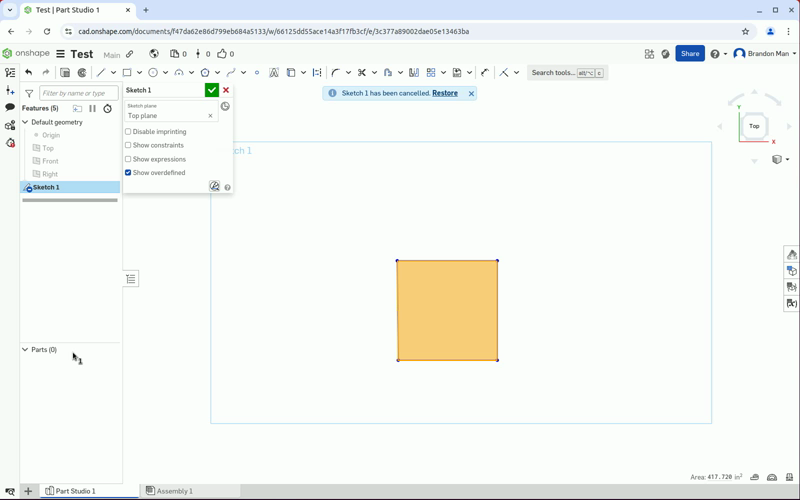
key(shift+y)
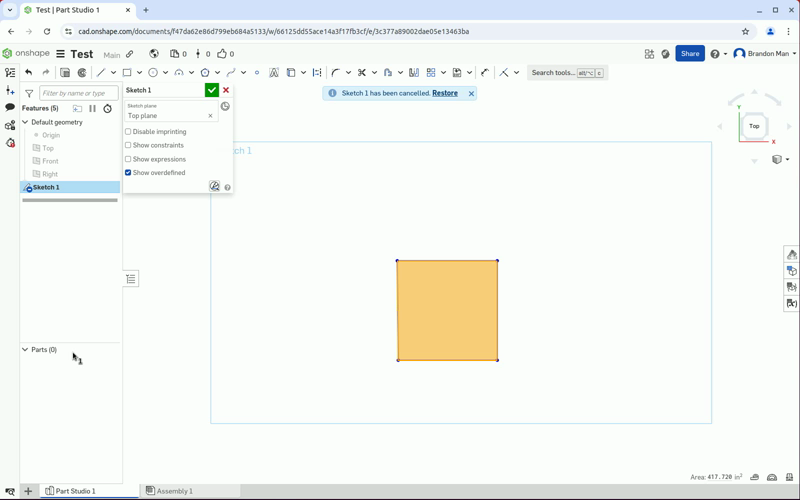
key(shift+e)
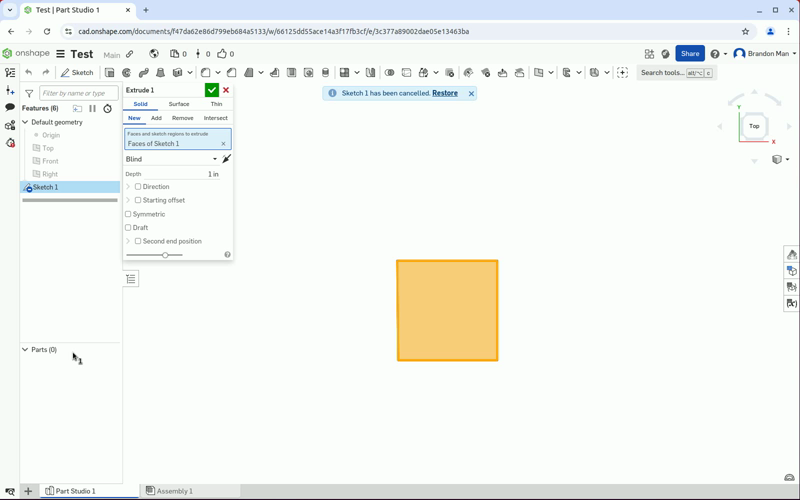
mouse_move(143, 106)
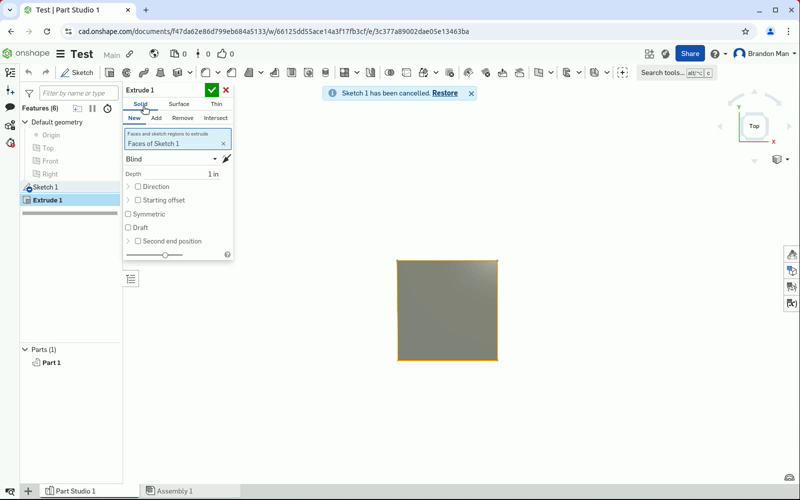
click(143, 106)
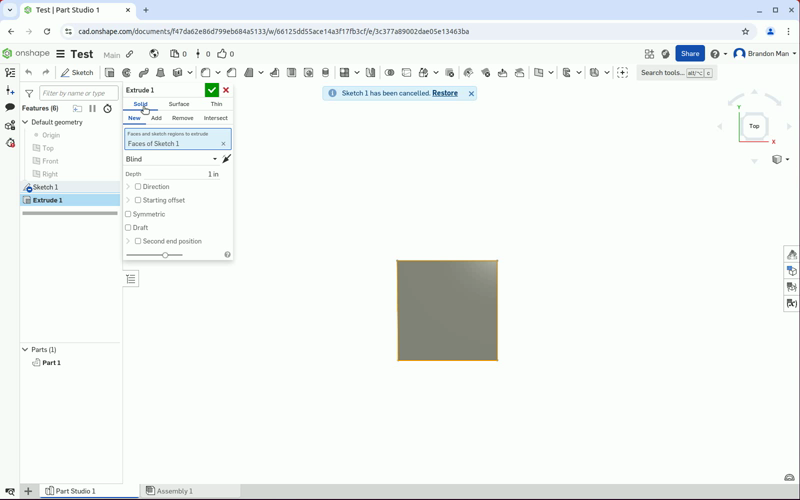
mouse_move(137, 120)
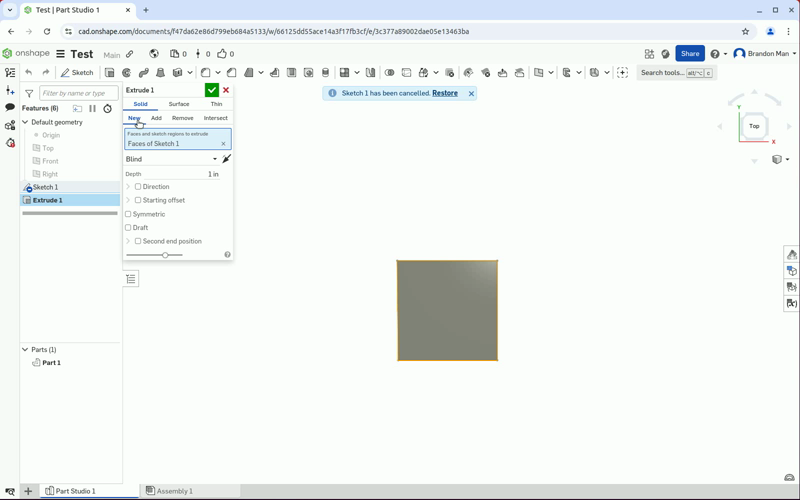
click(137, 120)
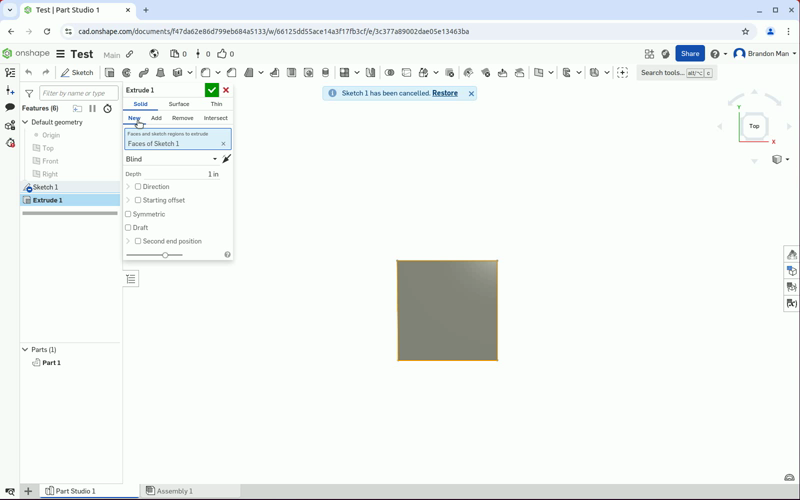
key(tab, 4)
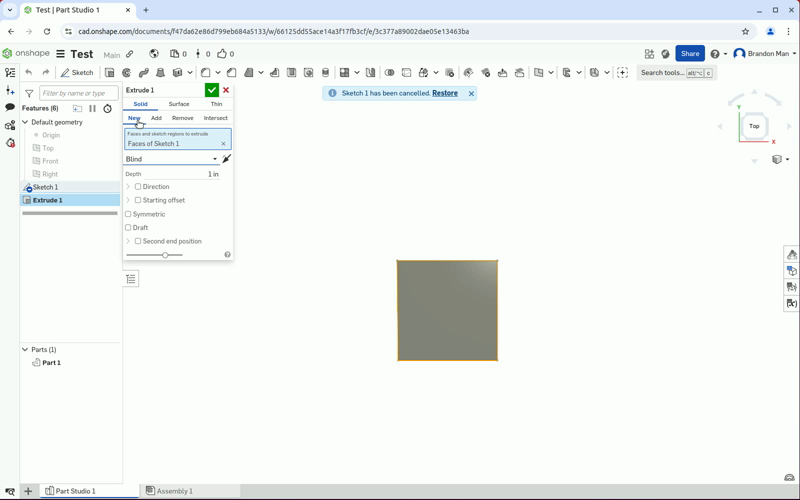
text(20.46)
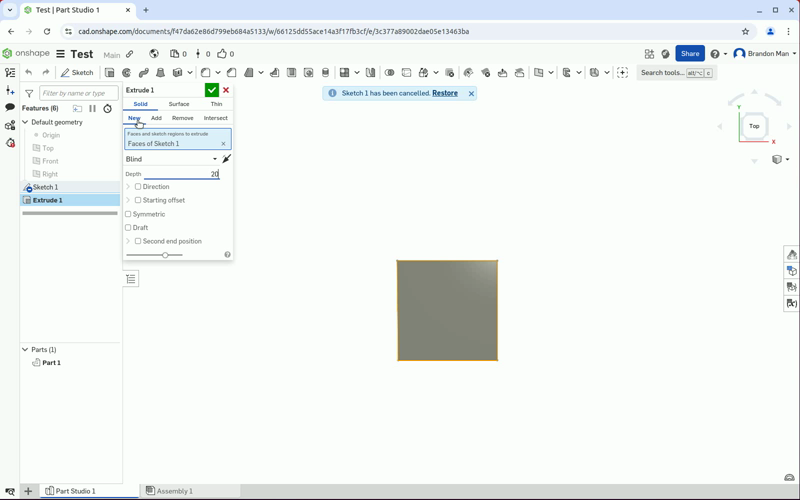
key(enter)
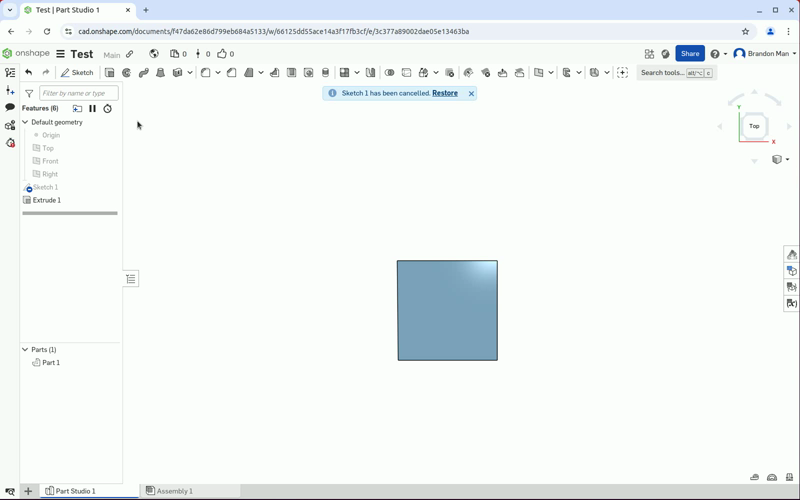
key(shift+h)
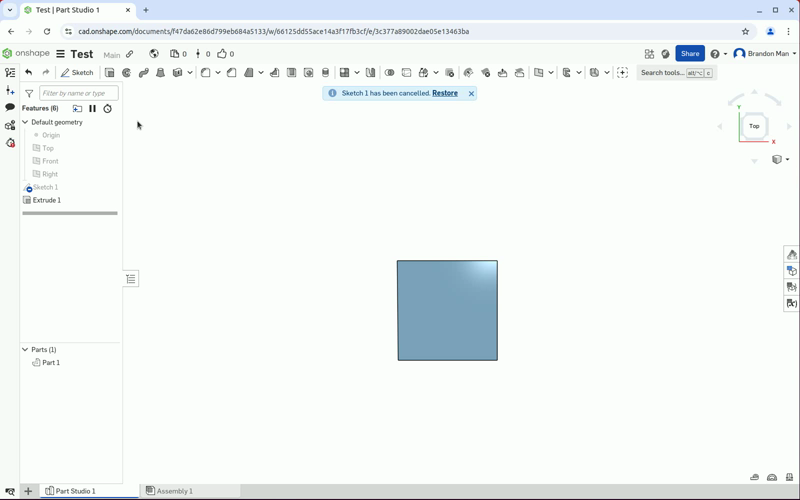
key(shift+h)
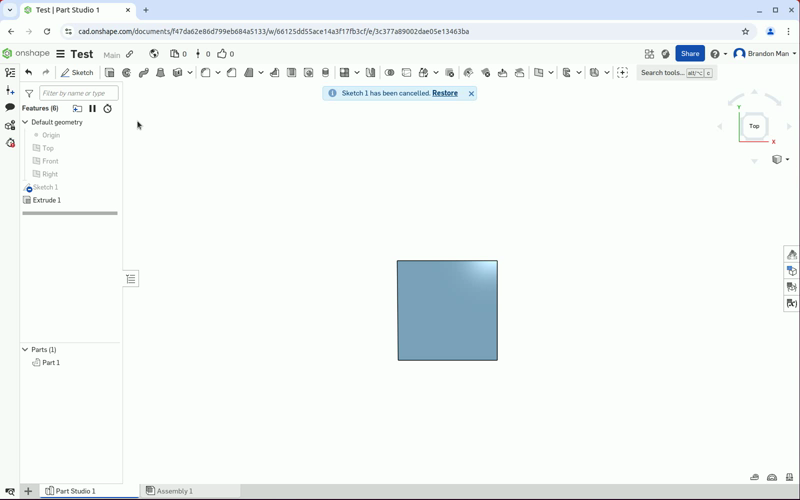
mouse_move(73, 189)
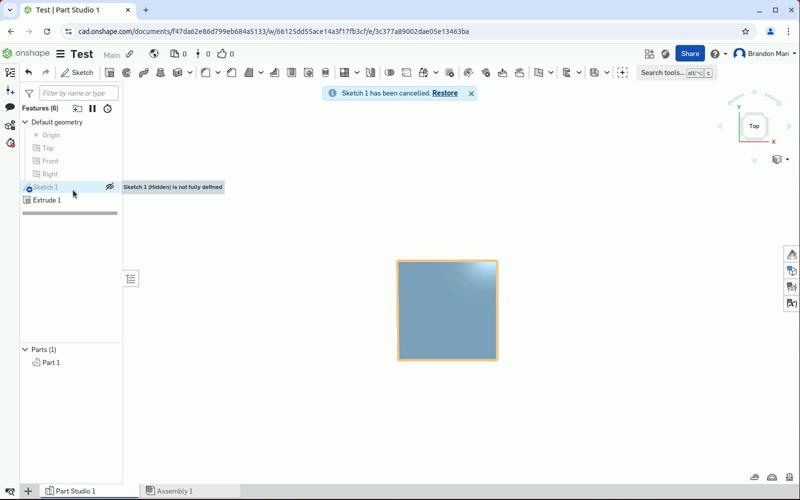
click(73, 189)
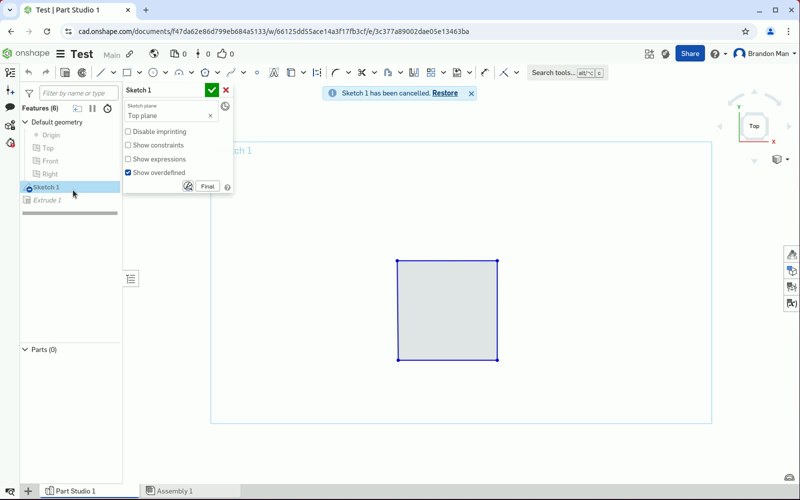
mouse_move(229, 92)
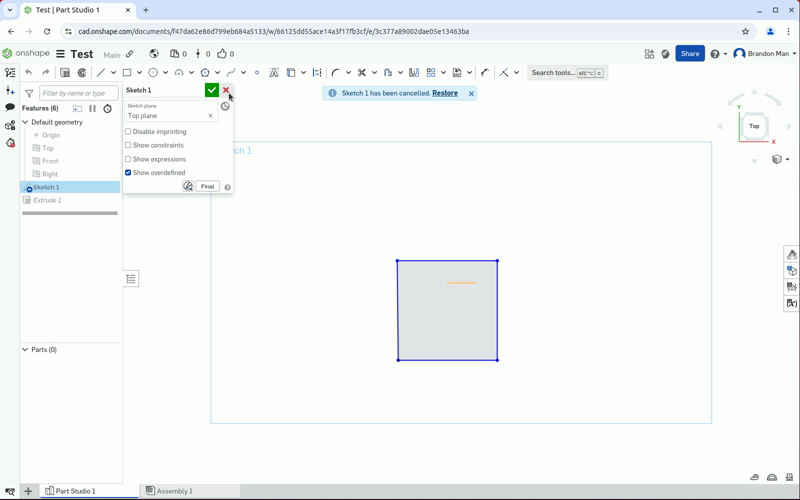
click(229, 92)
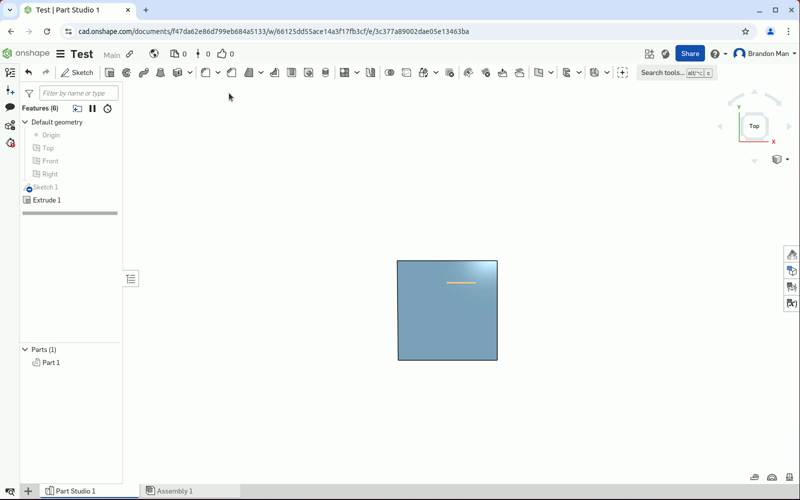
mouse_move(541, 75)
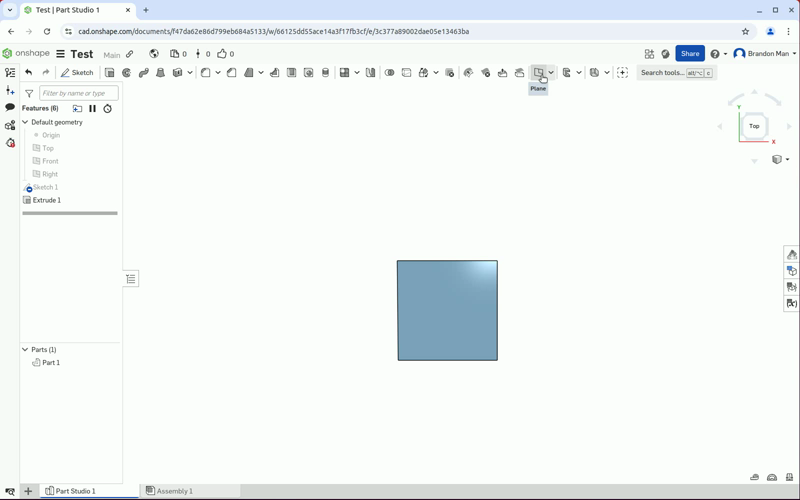
click(541, 75)
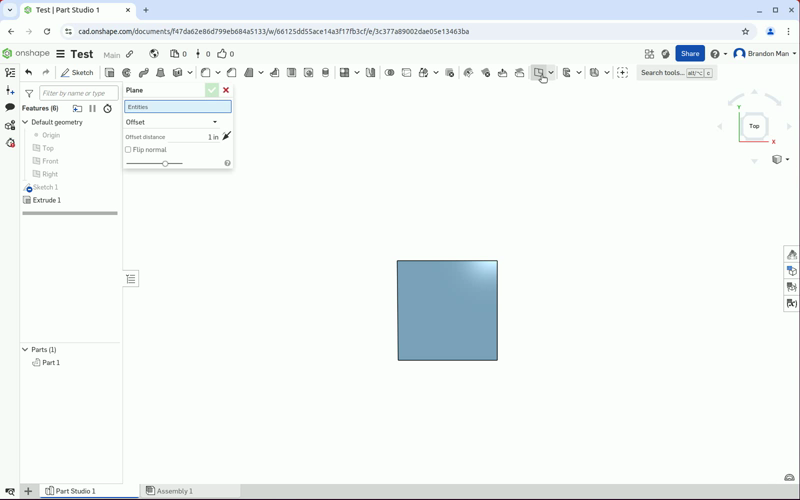
mouse_move(73, 150)
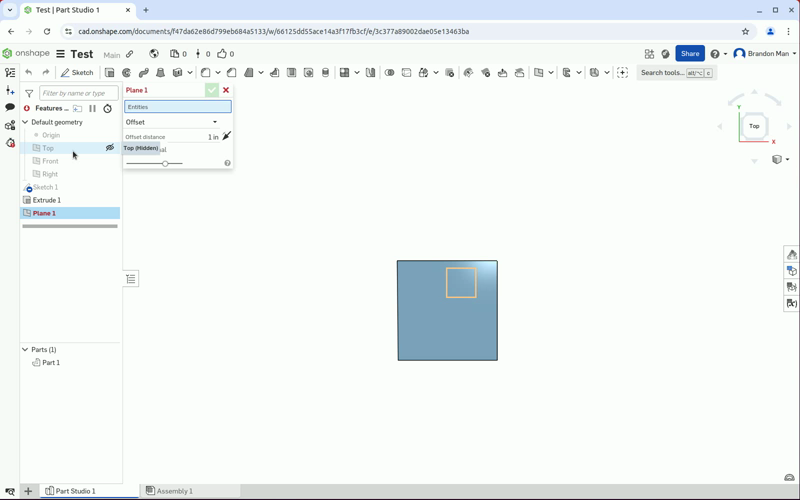
click(73, 150)
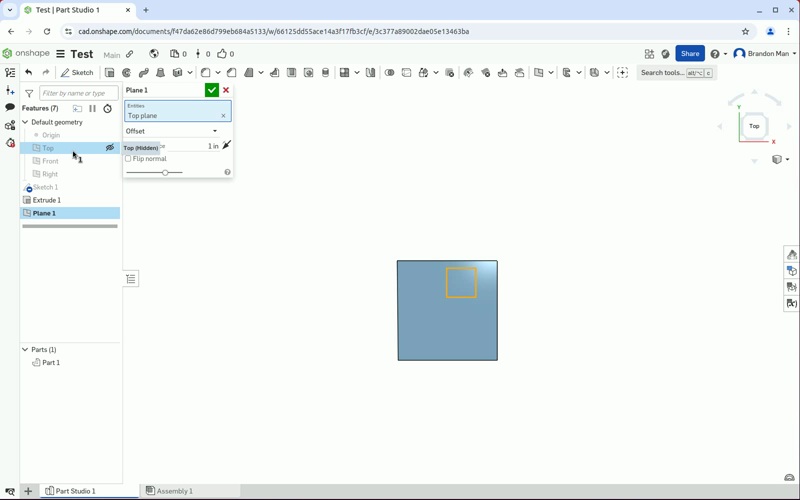
key(tab, 2)
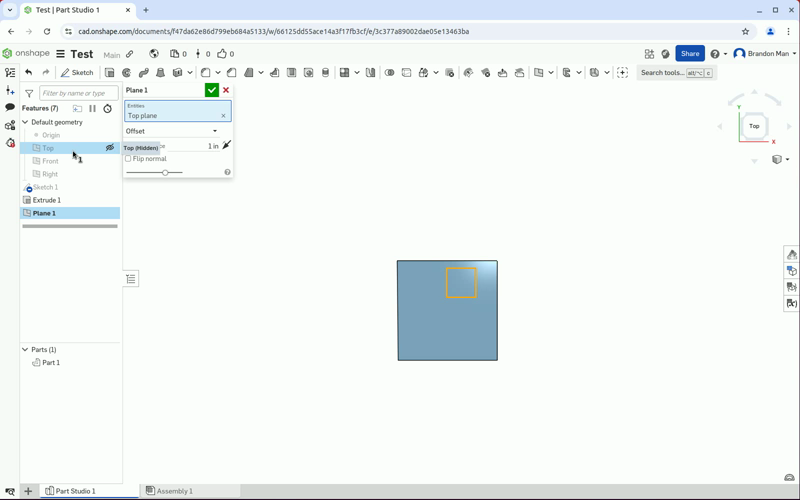
text(20.459)
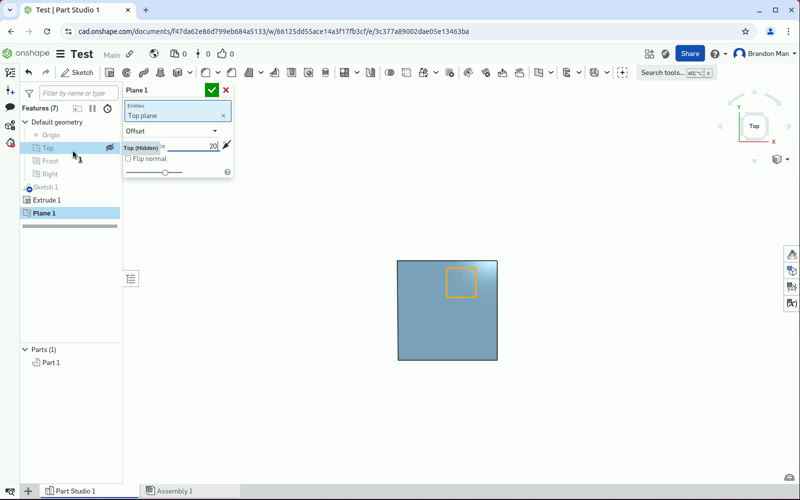
key(enter, 2)
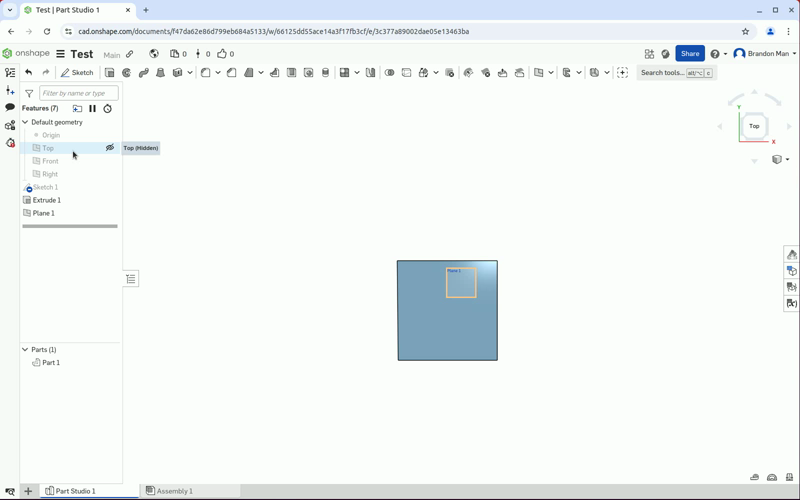
key(shift+s)
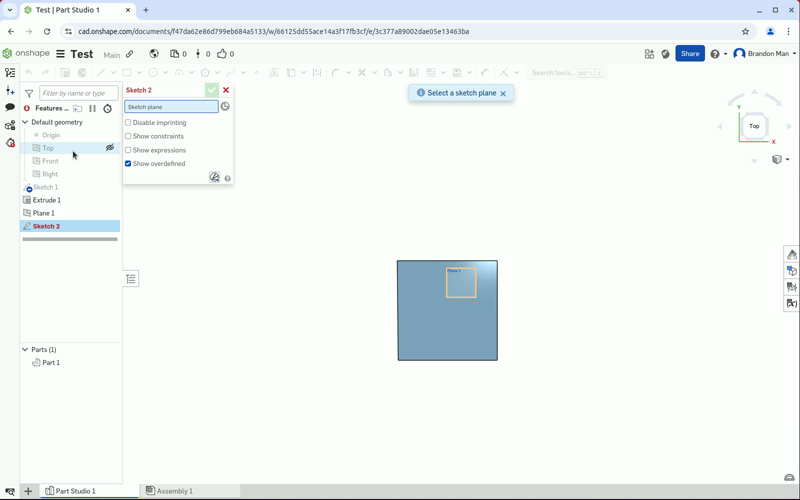
mouse_move(73, 215)
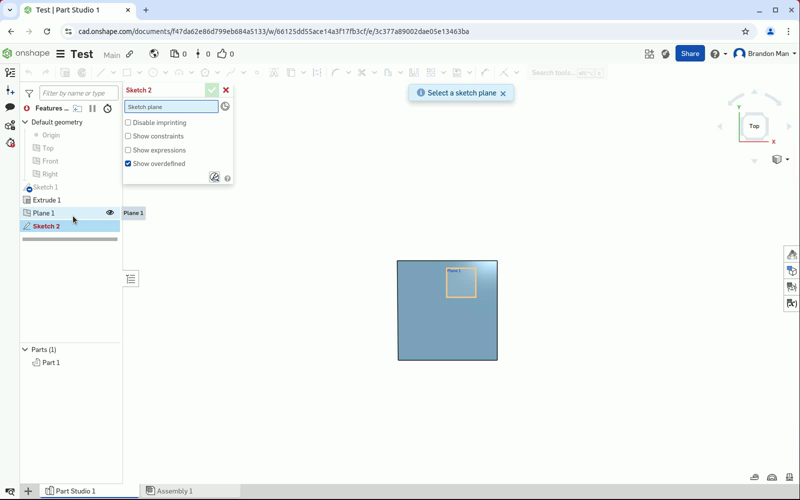
click(73, 215)
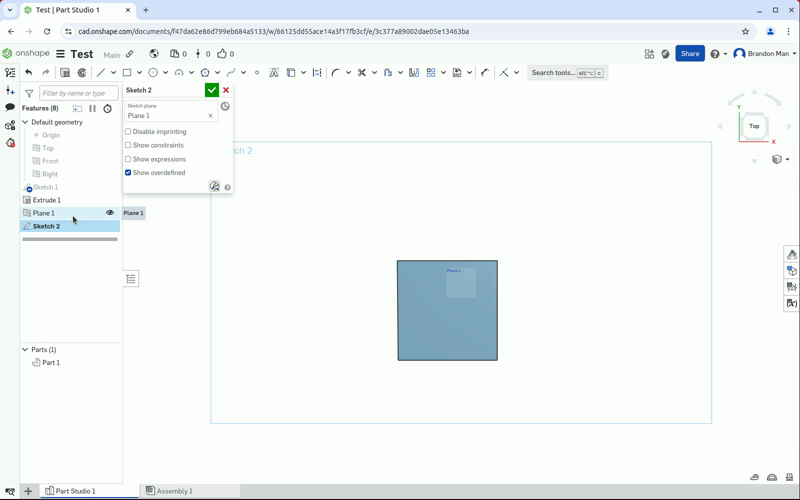
mouse_move(73, 352)
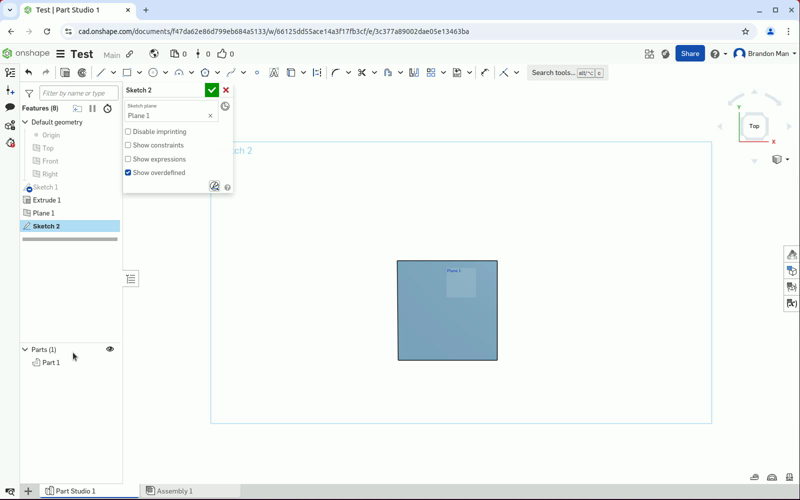
key(y)
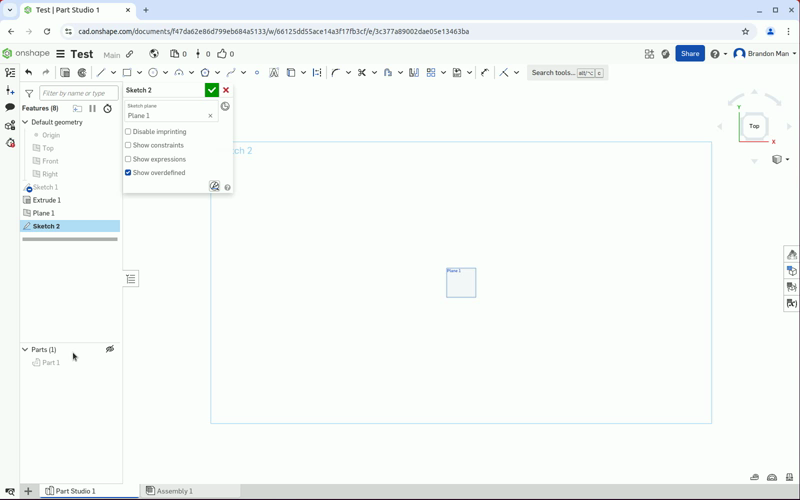
key(l)
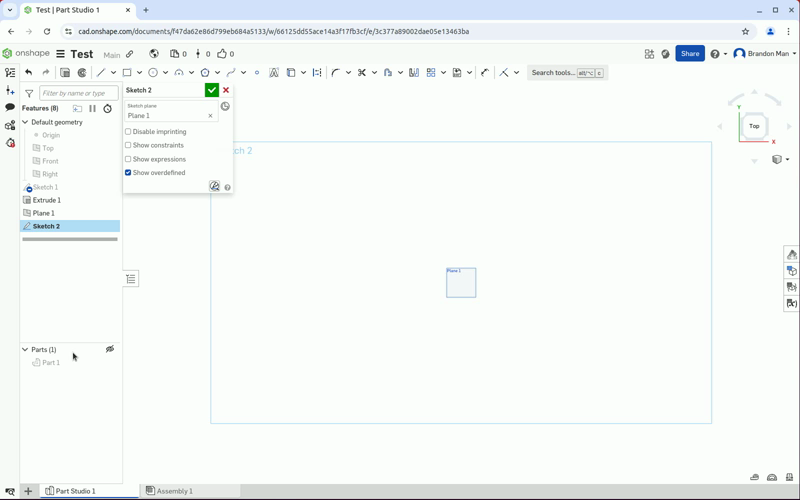
key_down(shift)
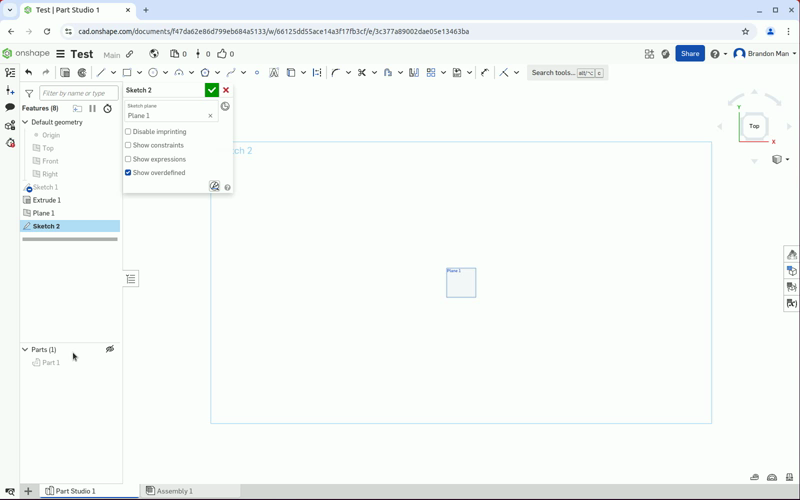
mouse_move(440, 316)
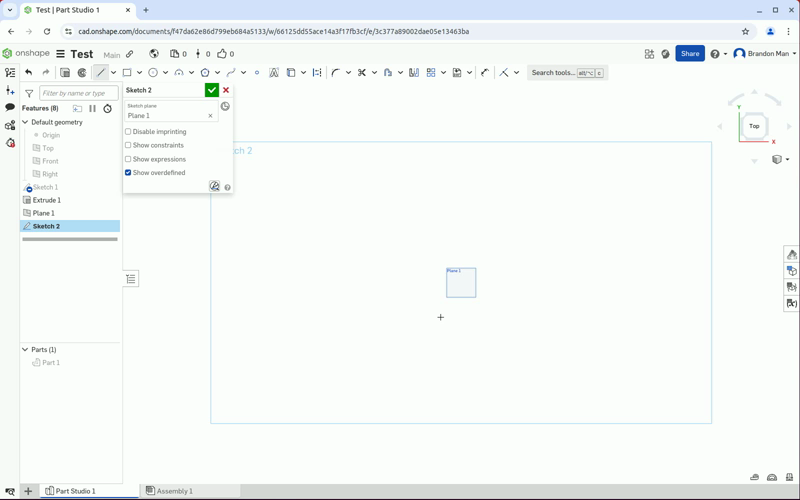
click(440, 316)
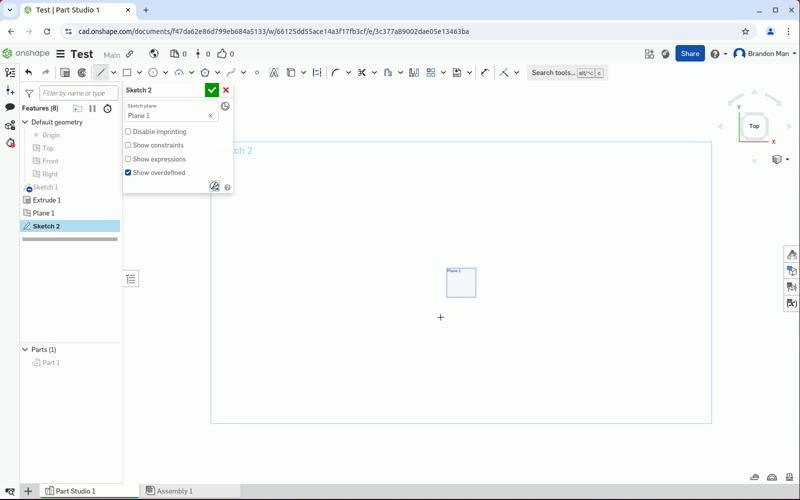
key_up(shift)
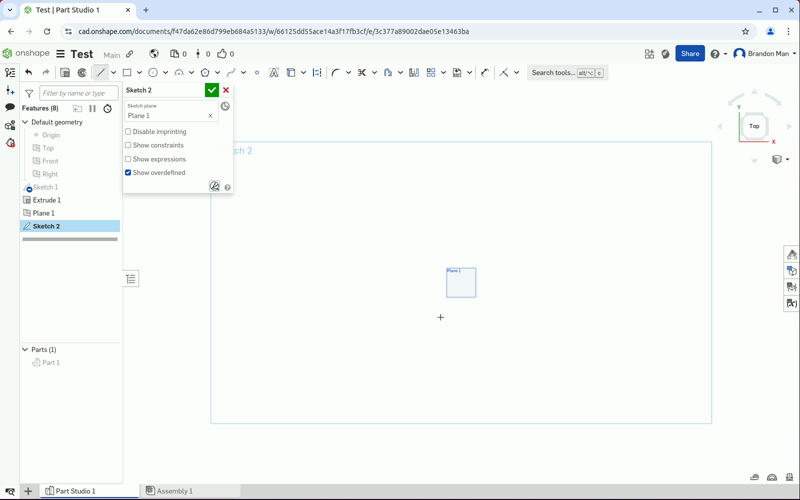
key_down(shift)
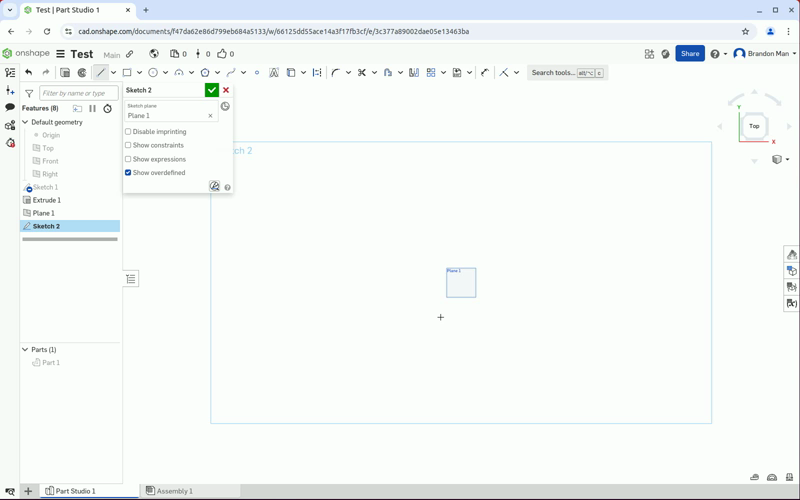
mouse_move(470, 316)
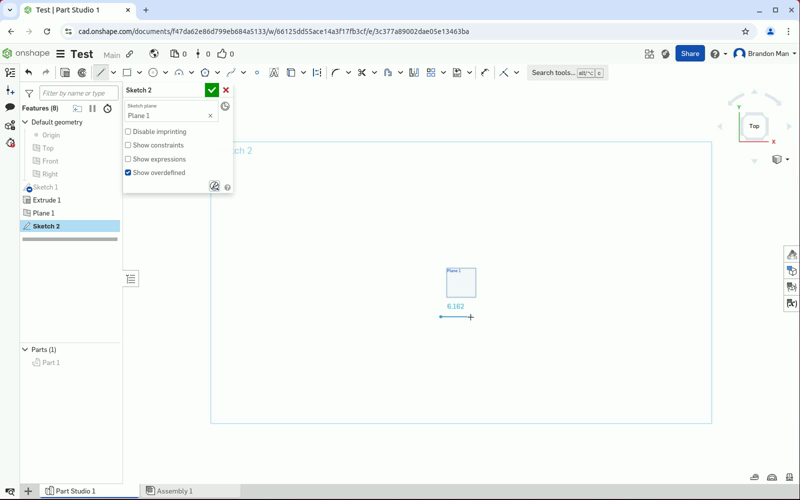
mouse_move(481, 318)
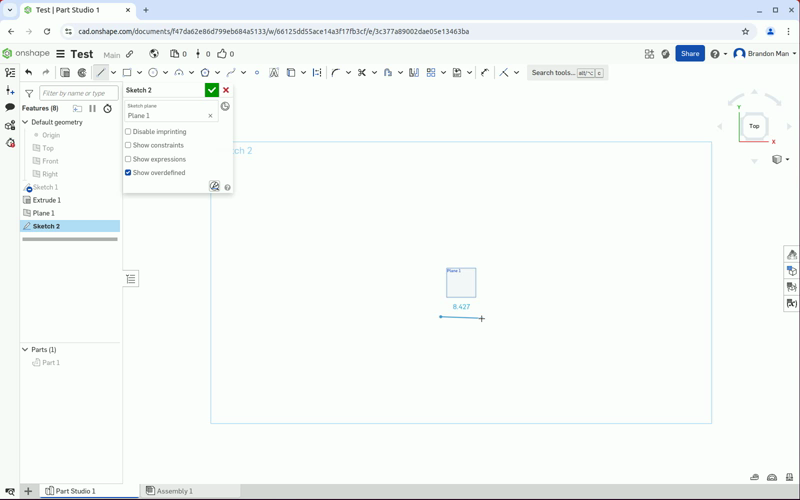
click(481, 318)
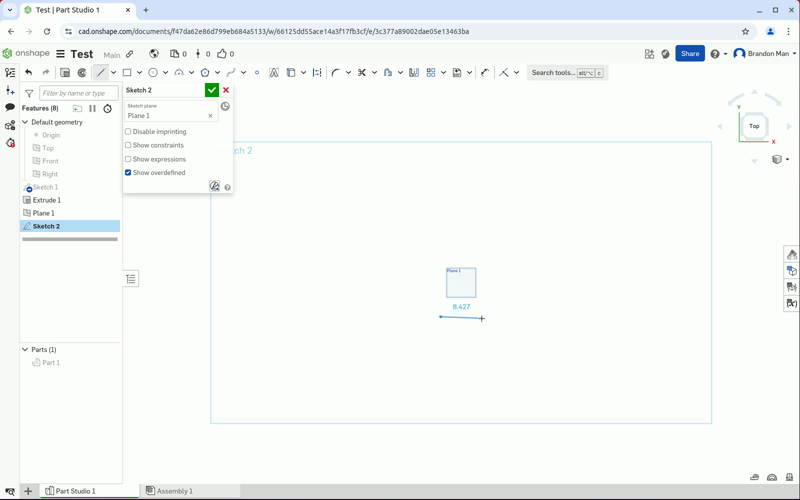
key_up(shift)
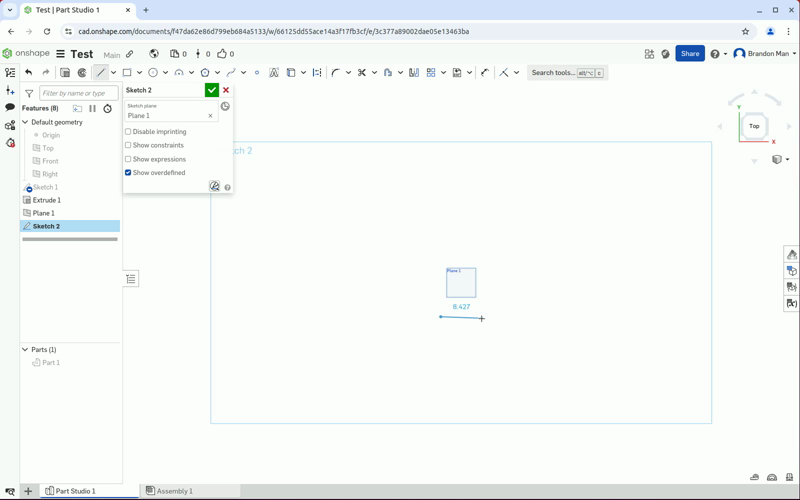
key_down(shift)
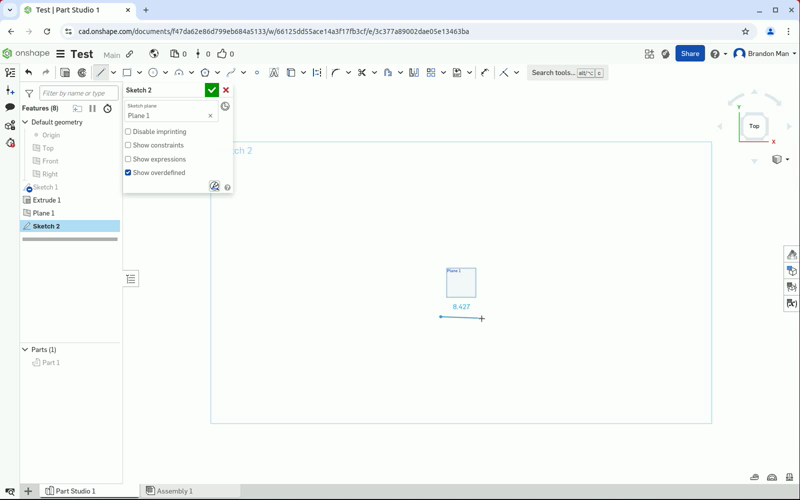
mouse_move(511, 318)
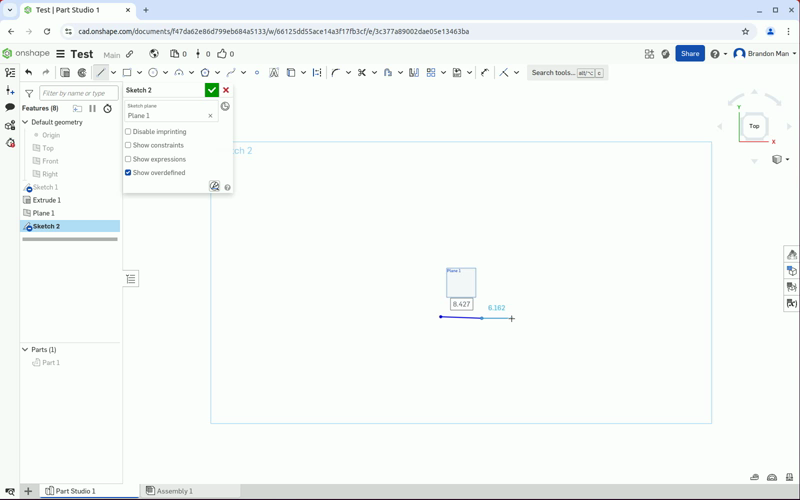
mouse_move(481, 282)
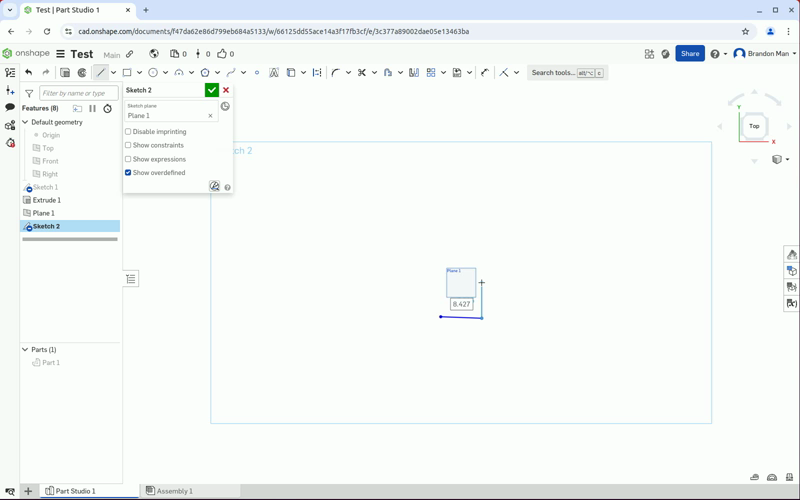
click(481, 282)
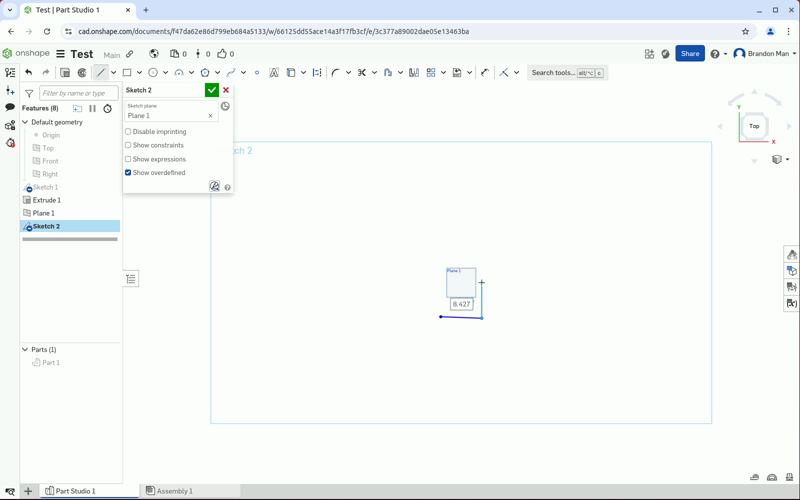
key_up(shift)
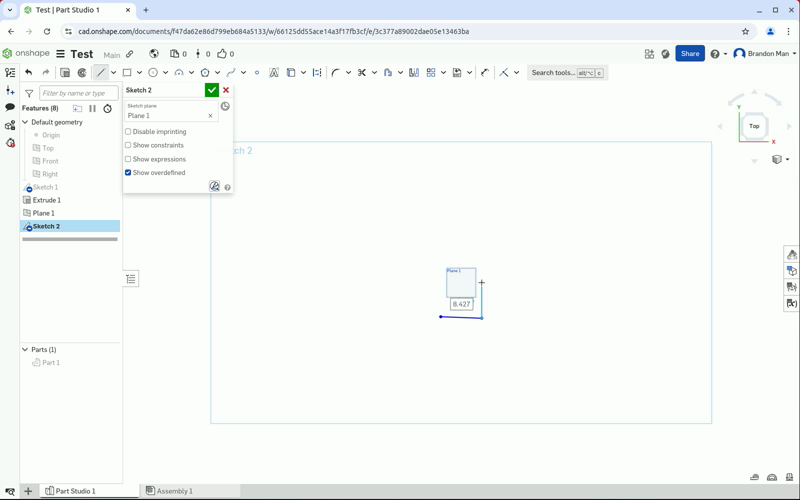
key_down(shift)
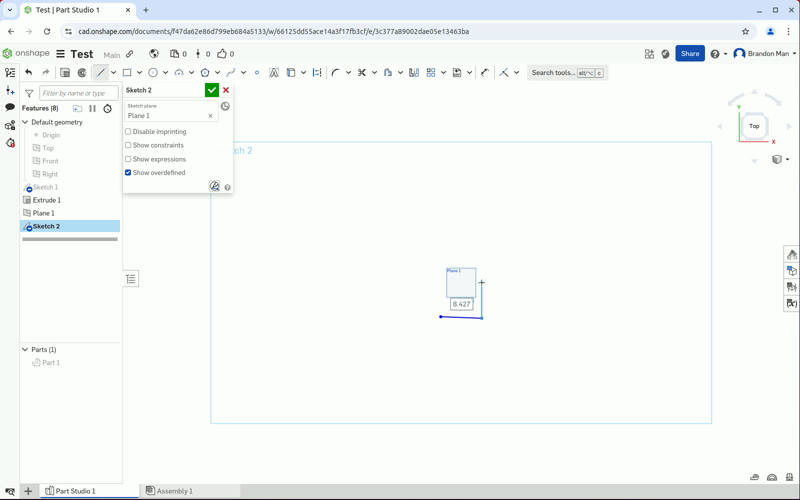
mouse_move(511, 282)
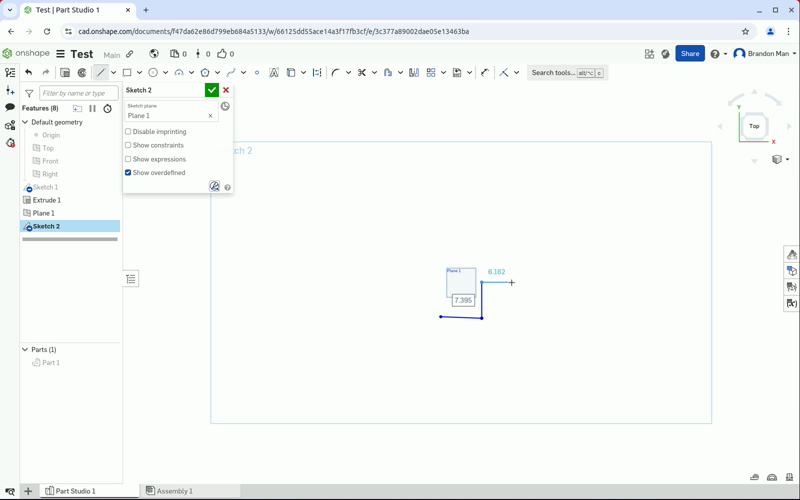
mouse_move(440, 282)
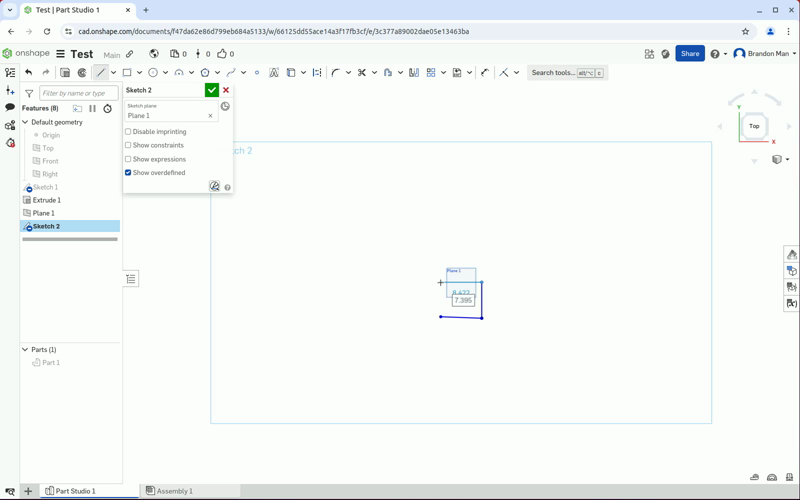
click(440, 282)
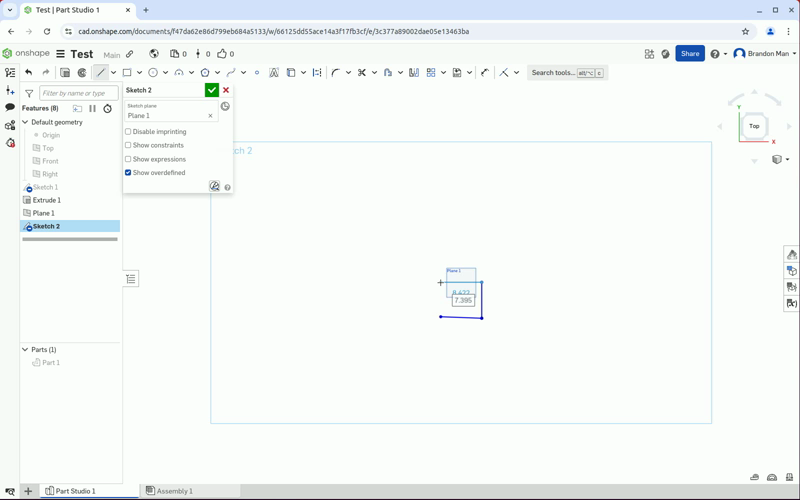
key_up(shift)
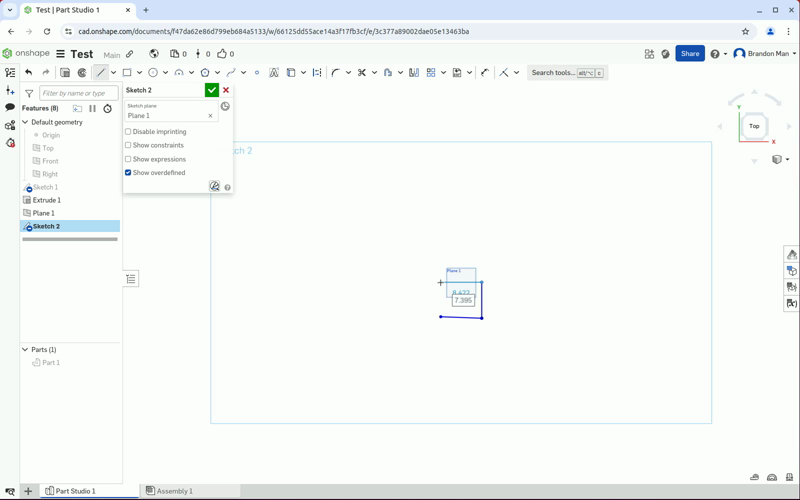
mouse_move(470, 282)
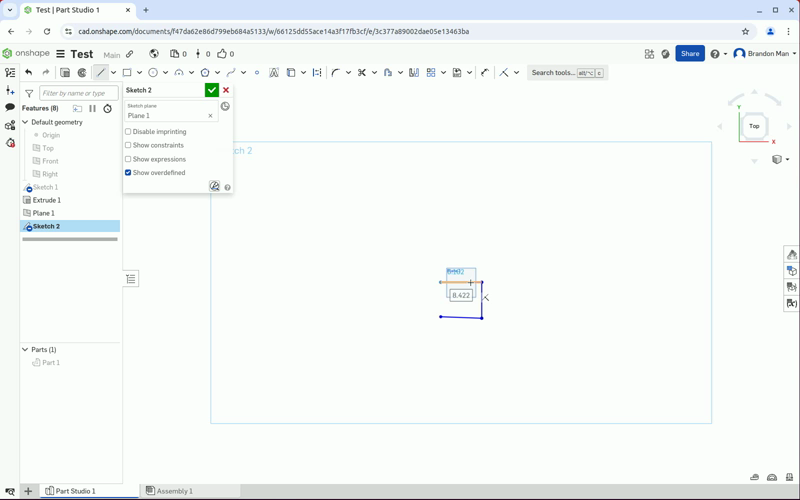
key_down(shift)
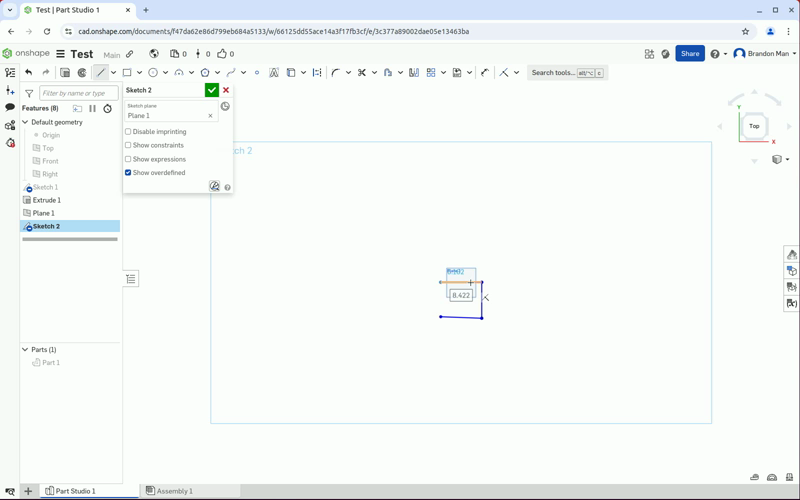
mouse_move(440, 316)
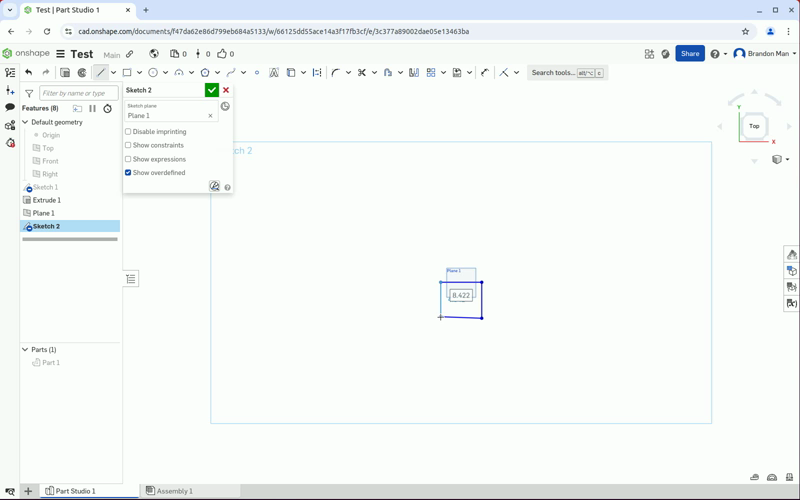
key_up(shift)
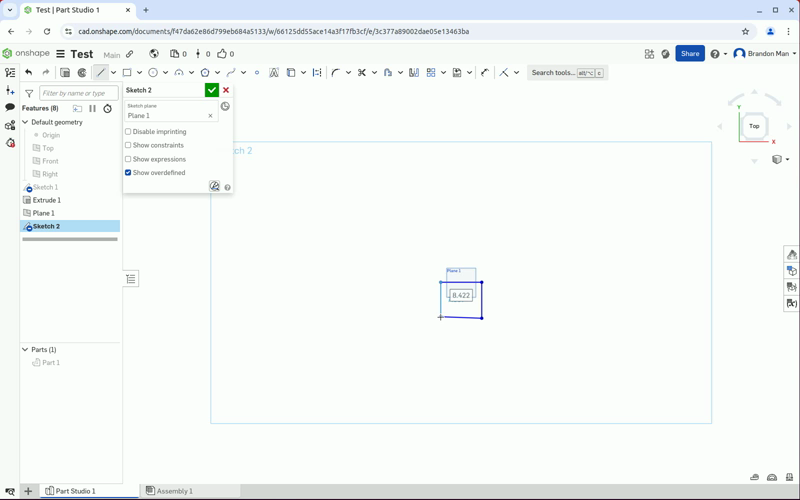
click(440, 316)
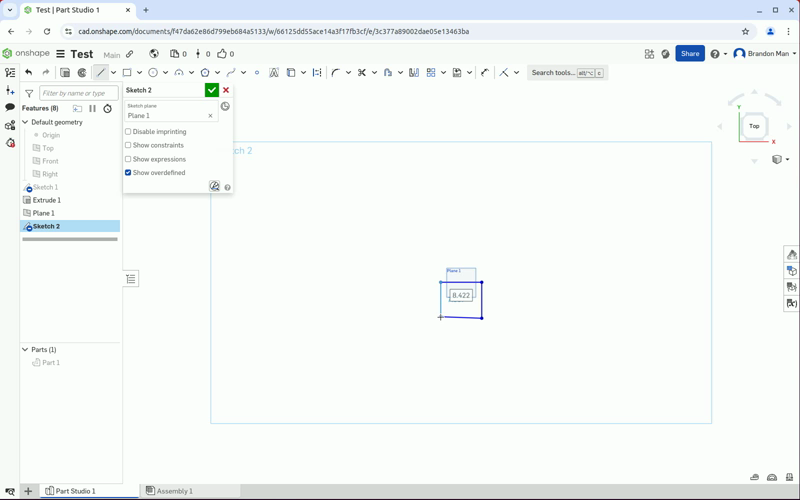
key(esc)
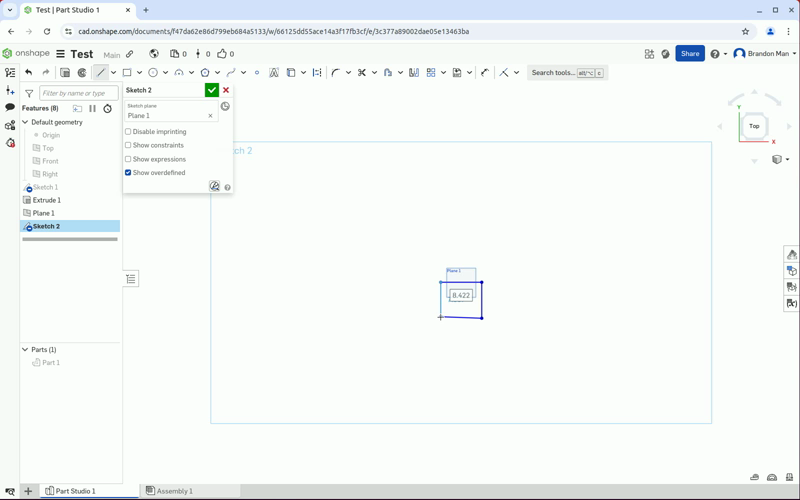
mouse_move(456, 291)
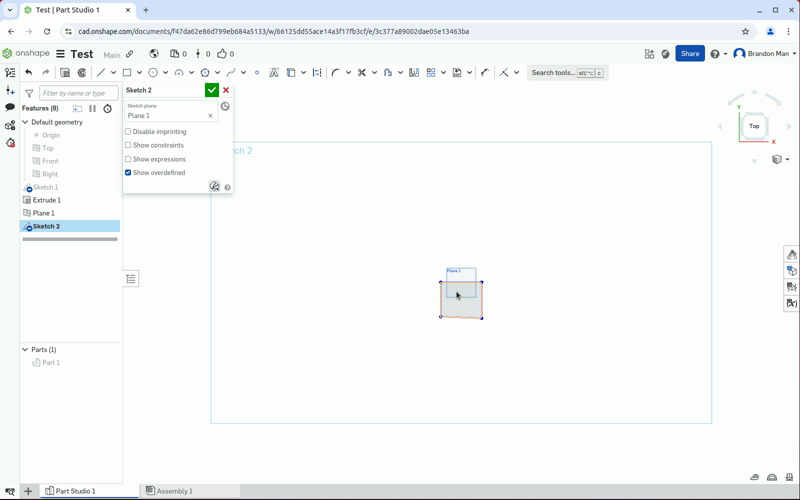
scroll(6)
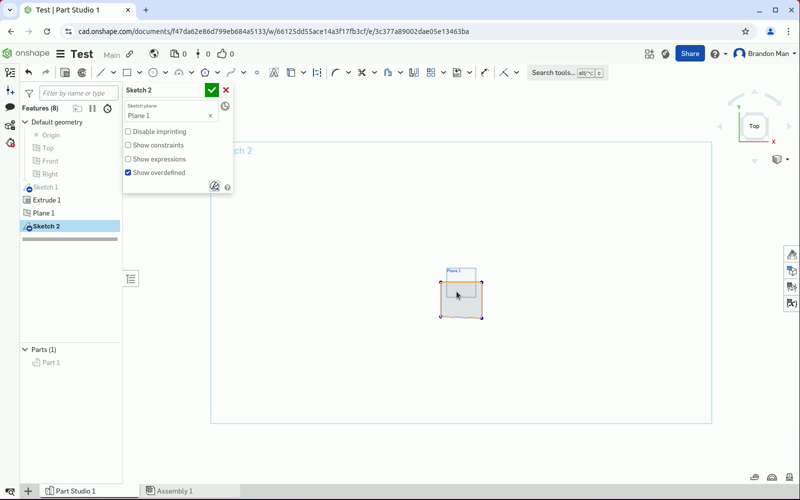
scroll(6)
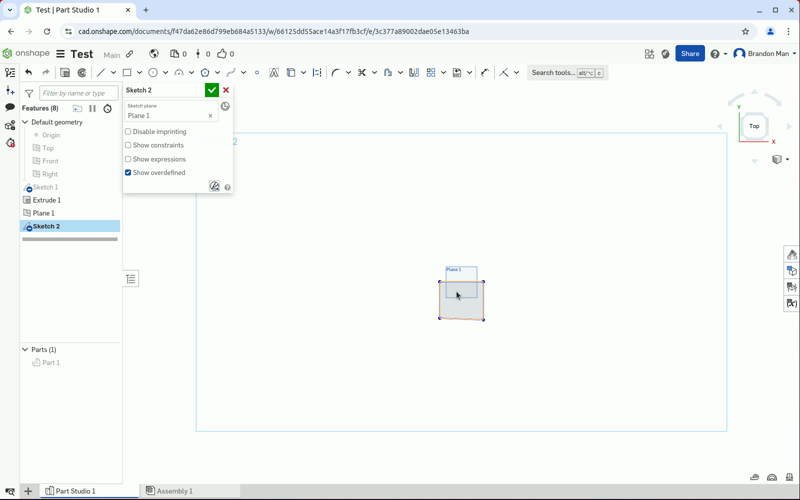
scroll(6)
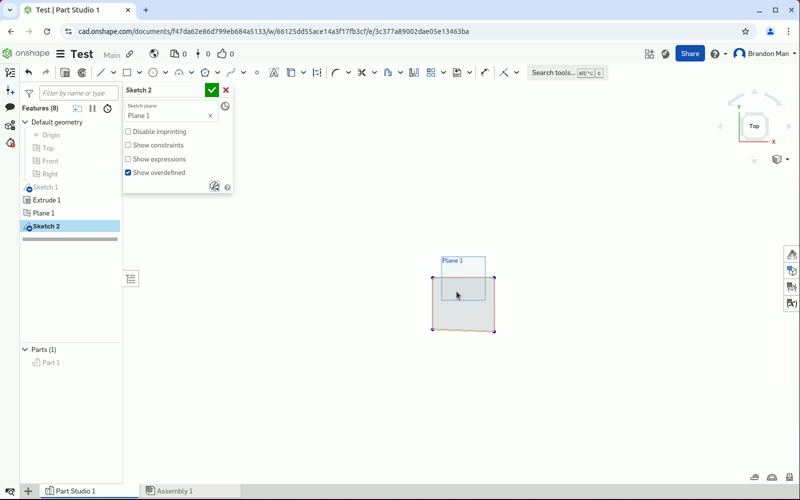
scroll(6)
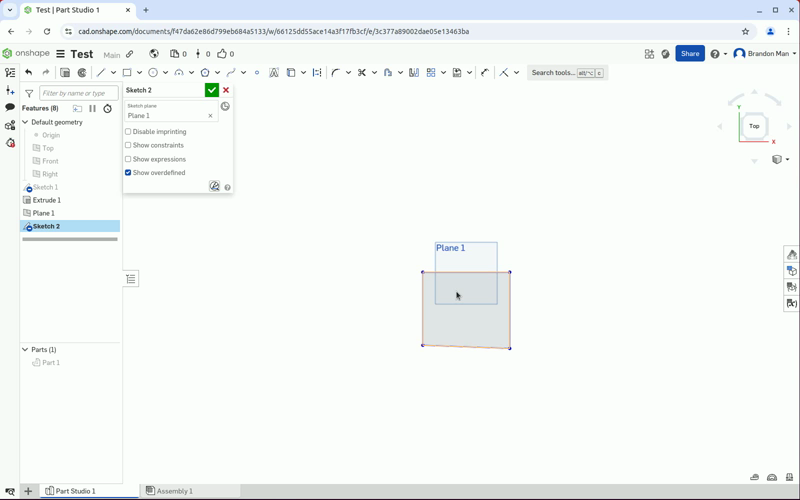
scroll(6)
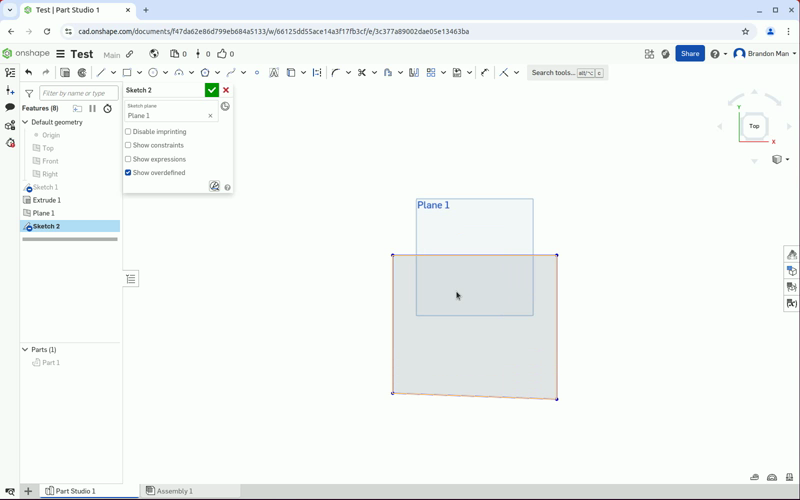
scroll(6)
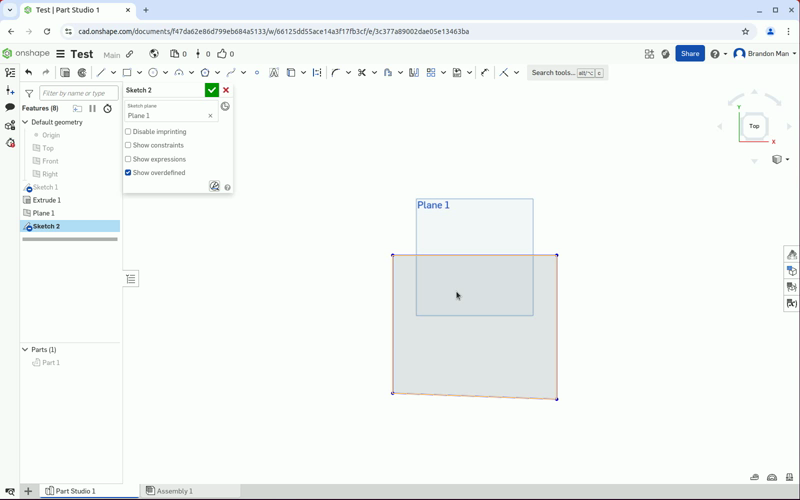
scroll(6)
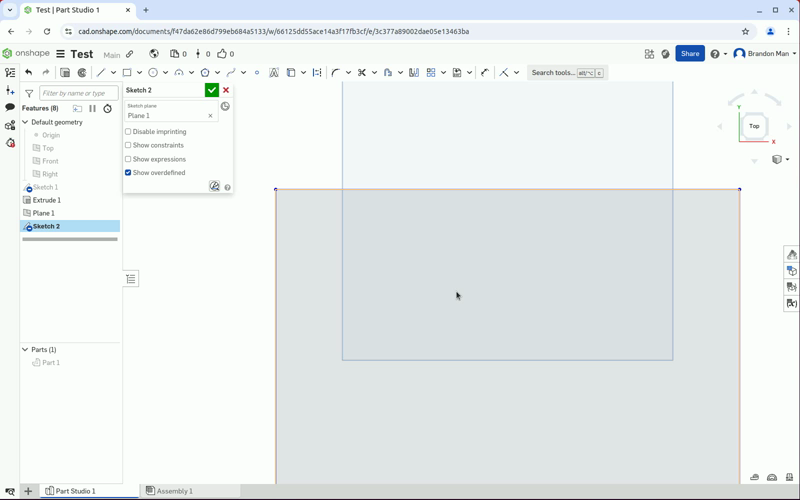
click(456, 291)
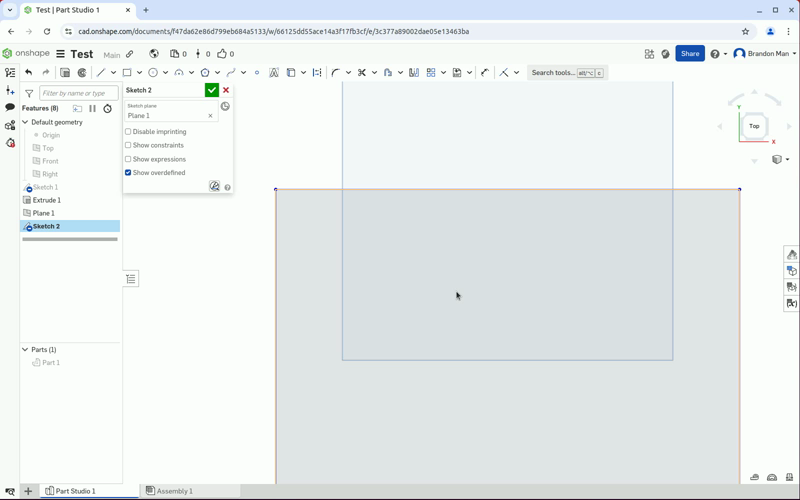
scroll(-6)
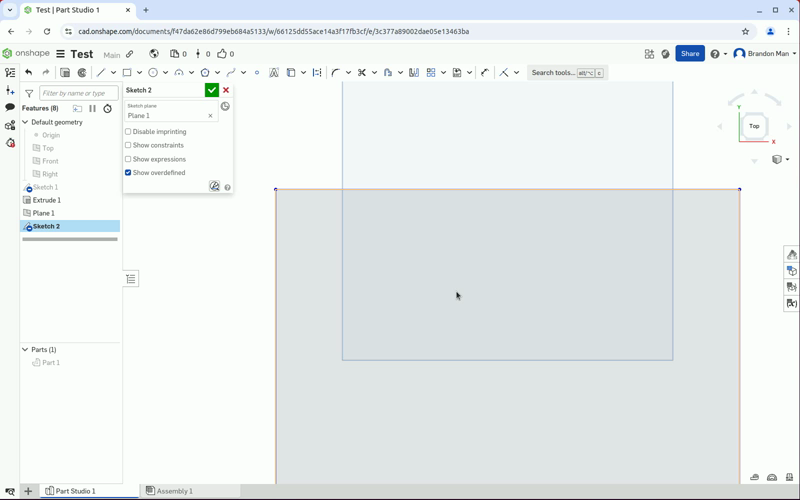
scroll(-6)
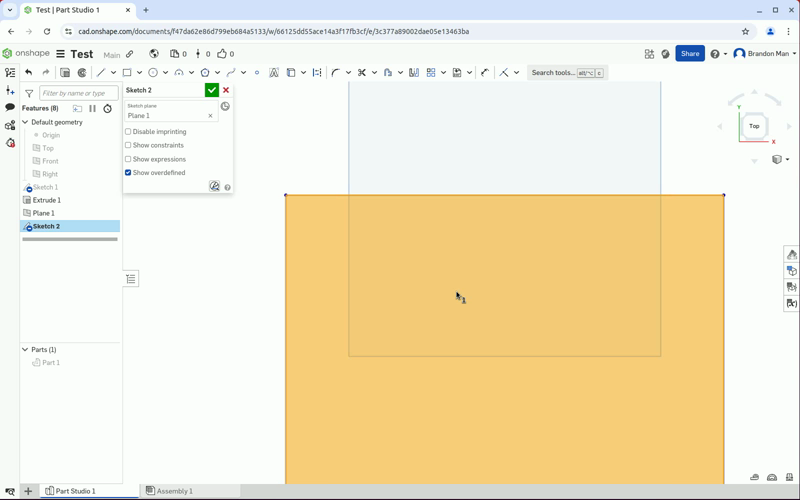
scroll(-6)
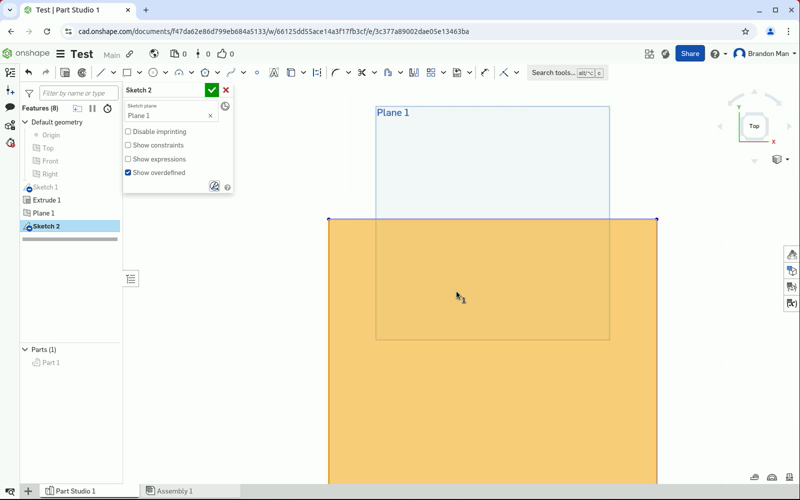
scroll(-6)
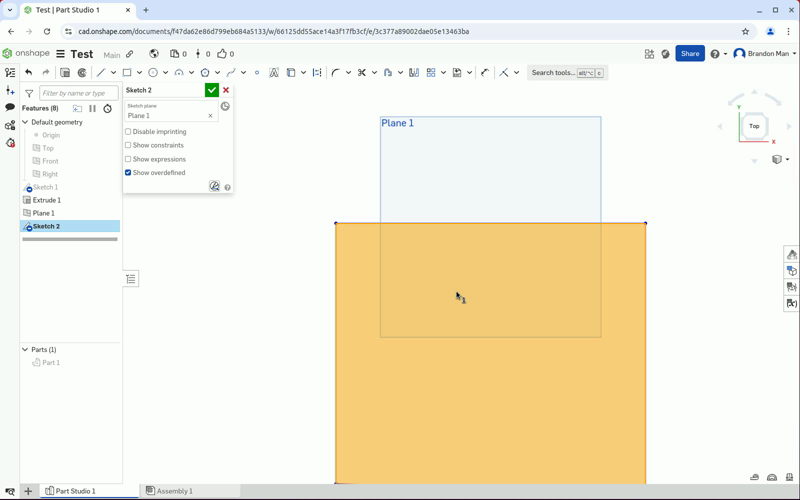
scroll(-6)
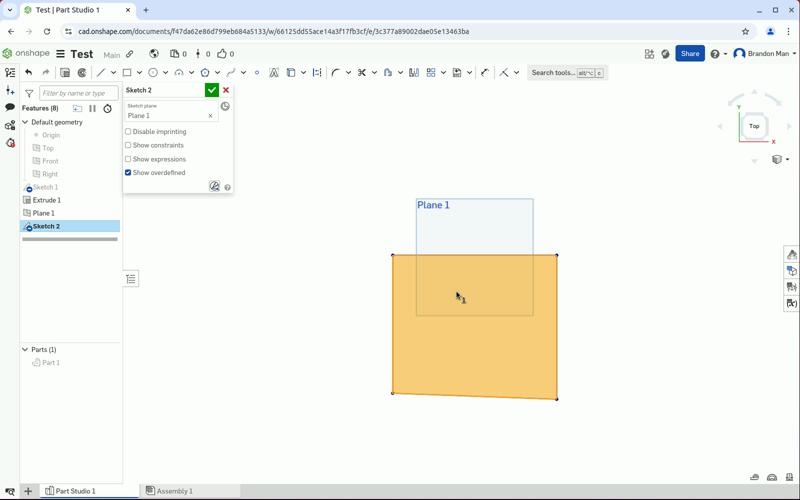
scroll(-6)
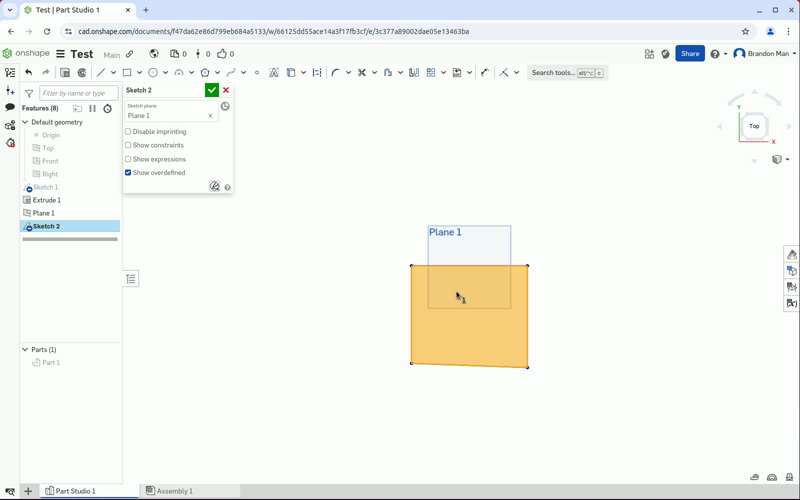
scroll(-6)
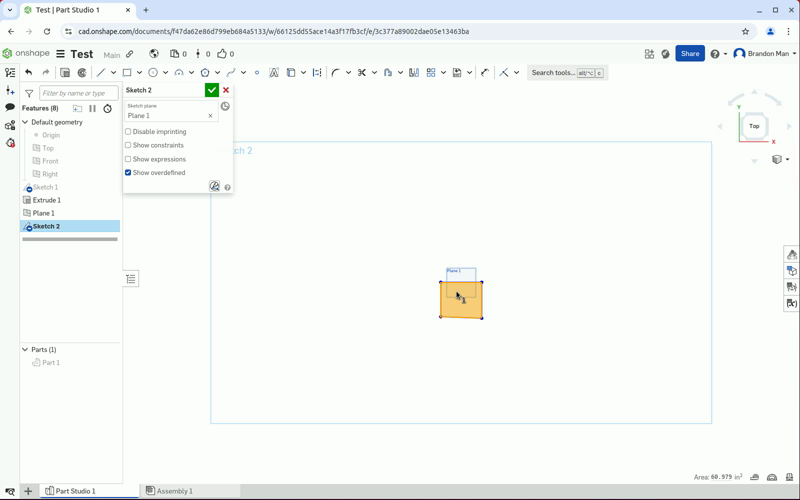
mouse_move(73, 352)
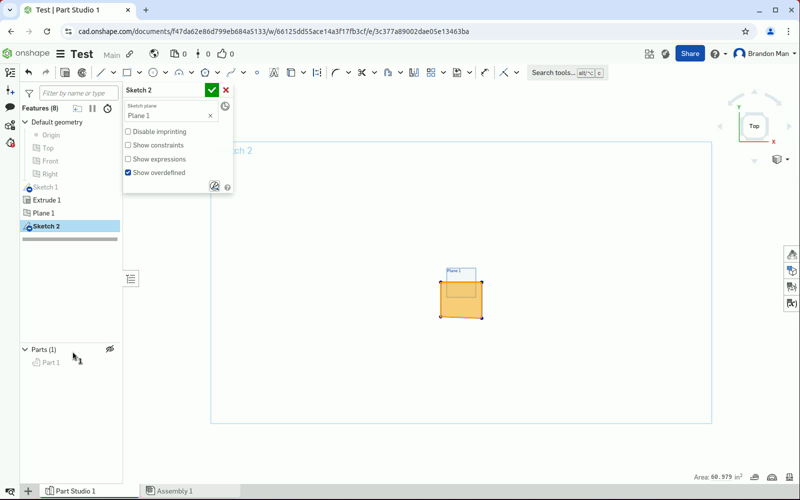
key(shift+y)
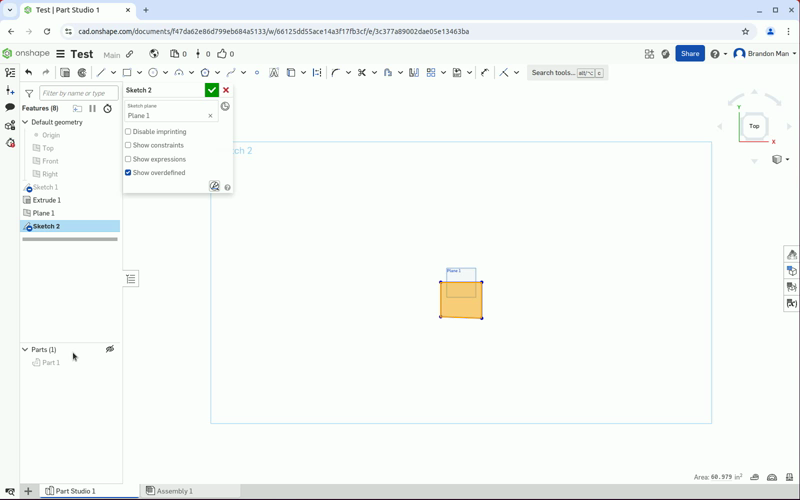
key(shift+e)
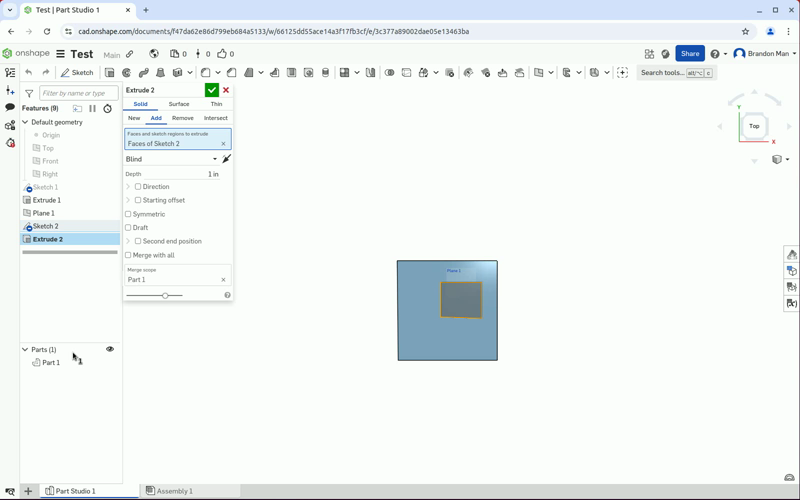
mouse_move(143, 106)
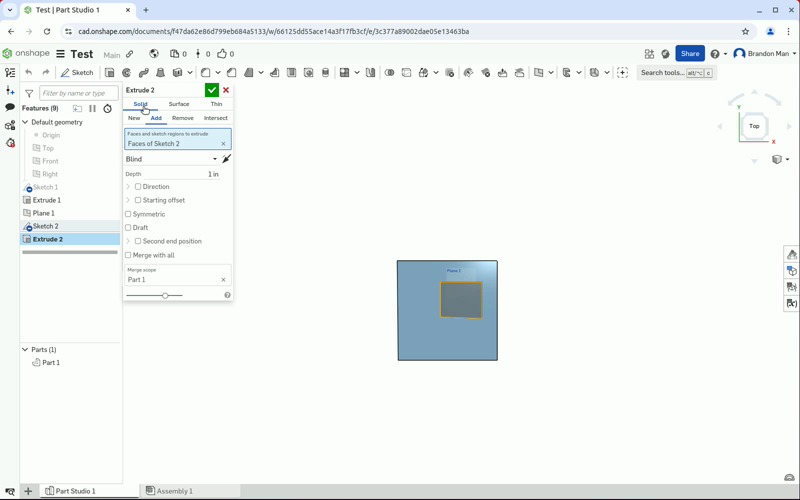
click(143, 106)
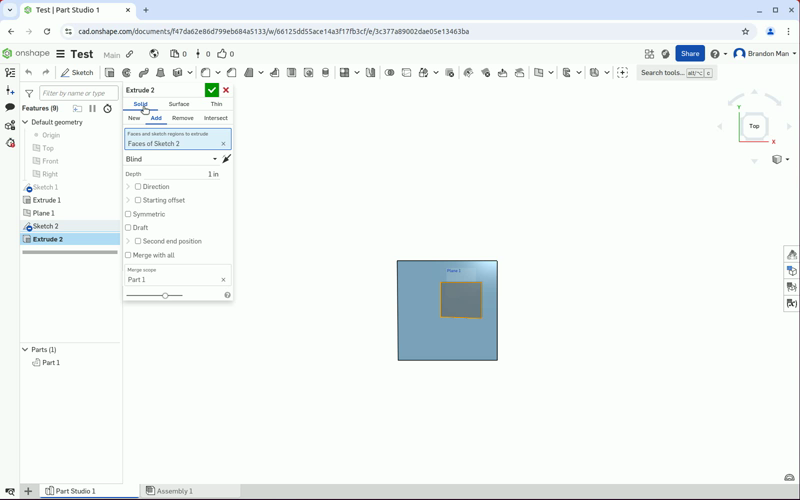
mouse_move(186, 120)
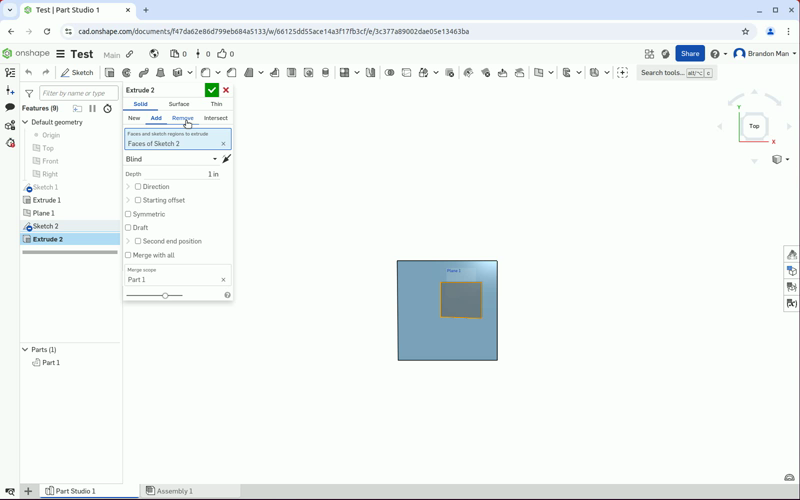
click(186, 120)
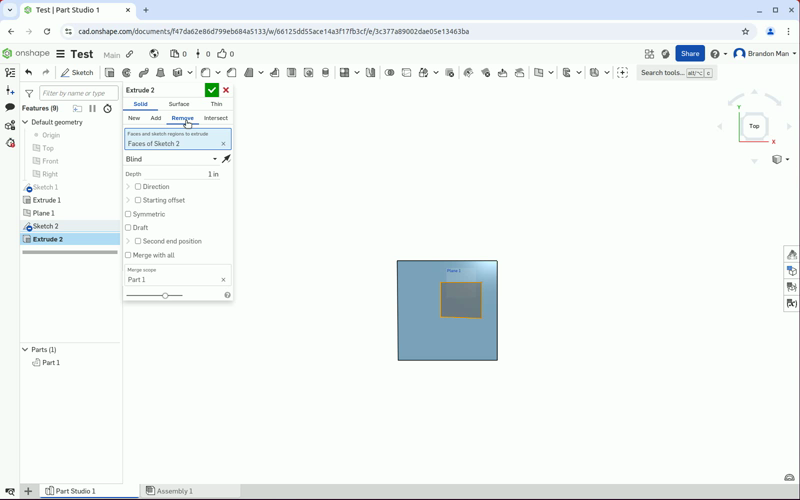
key(tab, 4)
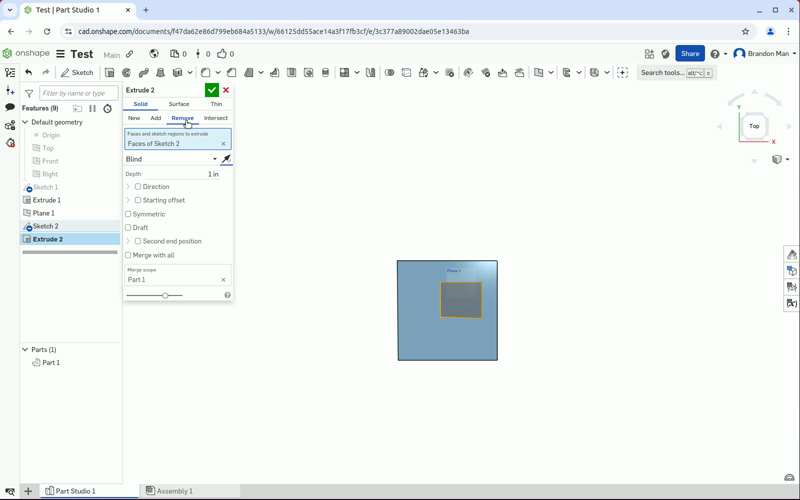
text(2.648)
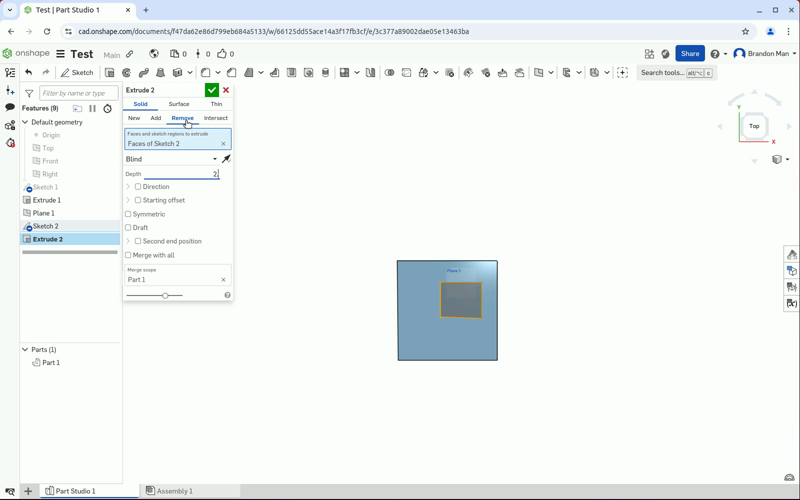
key(tab, 6)
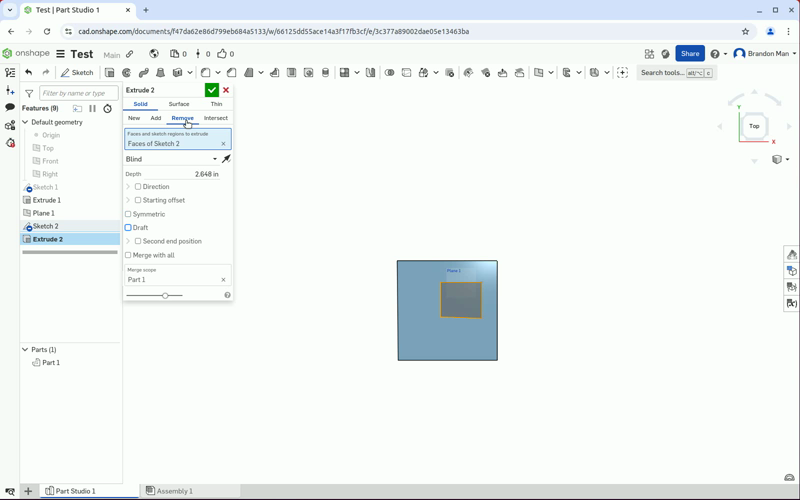
key(space)
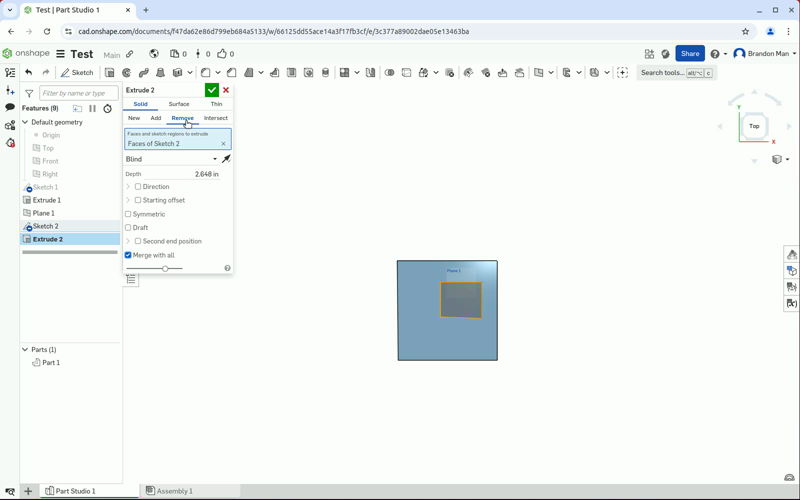
key(enter)
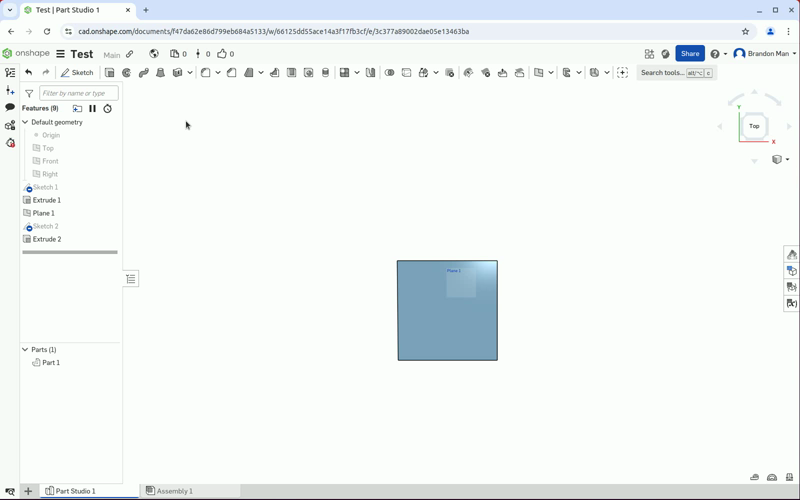
key(shift+h)
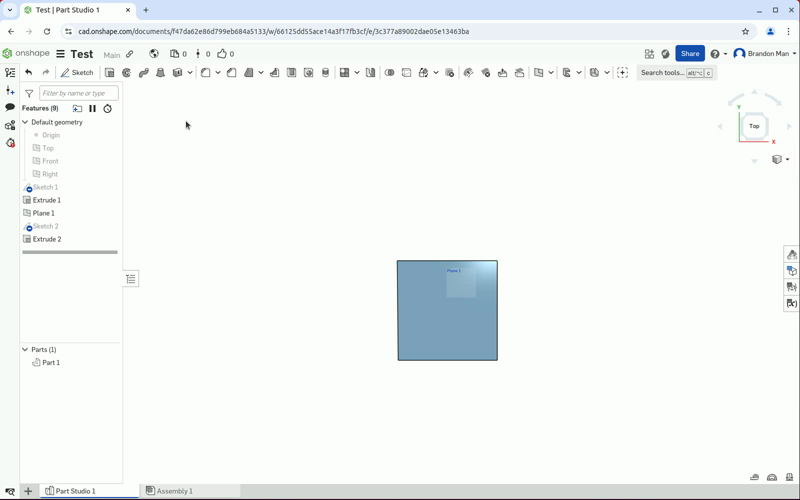
key(shift+h)
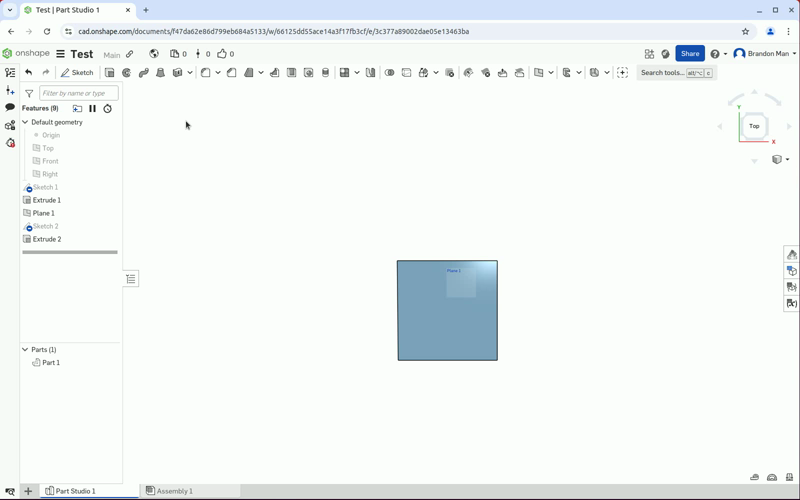
key(shift+7)
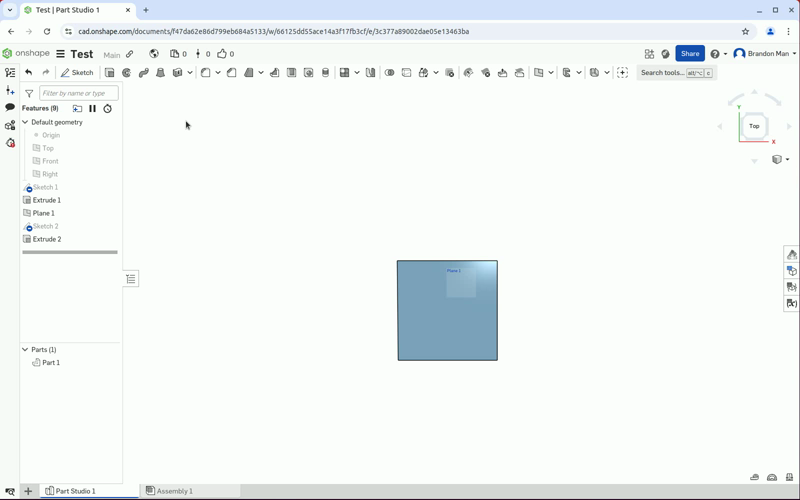
key(up, 3)
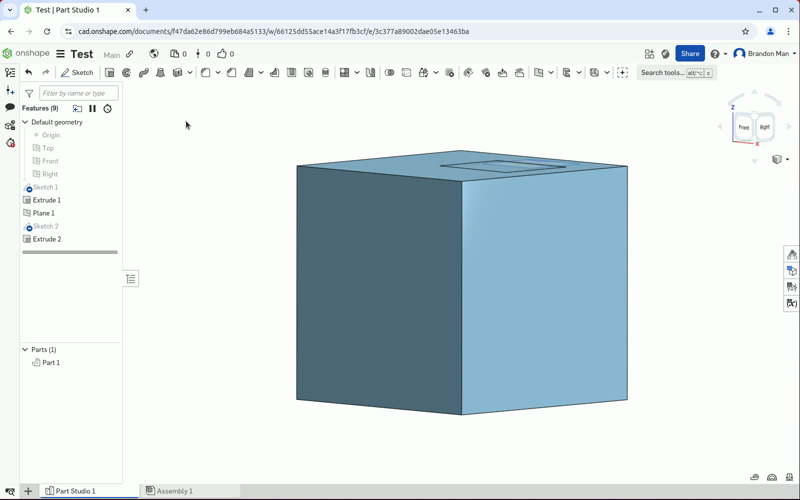
key(left, 3)
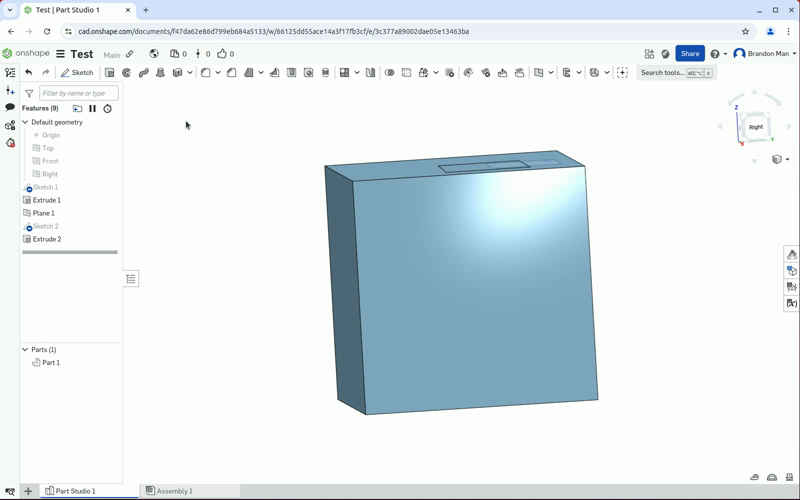
key(right, 3)
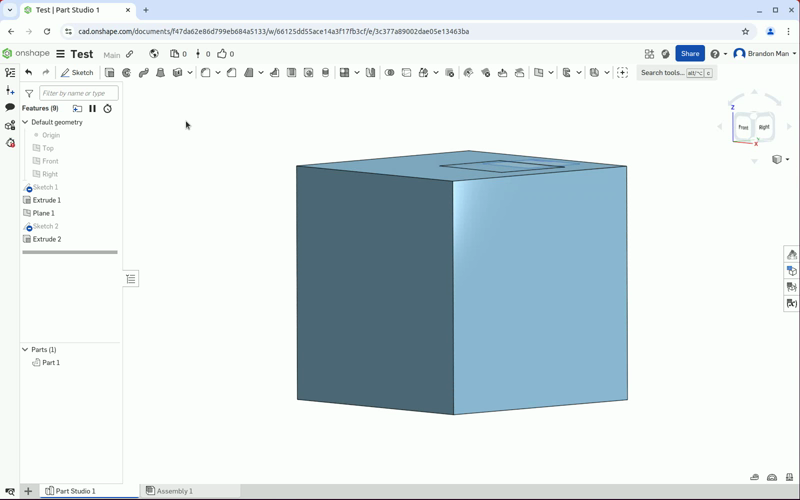
key(down, 3)
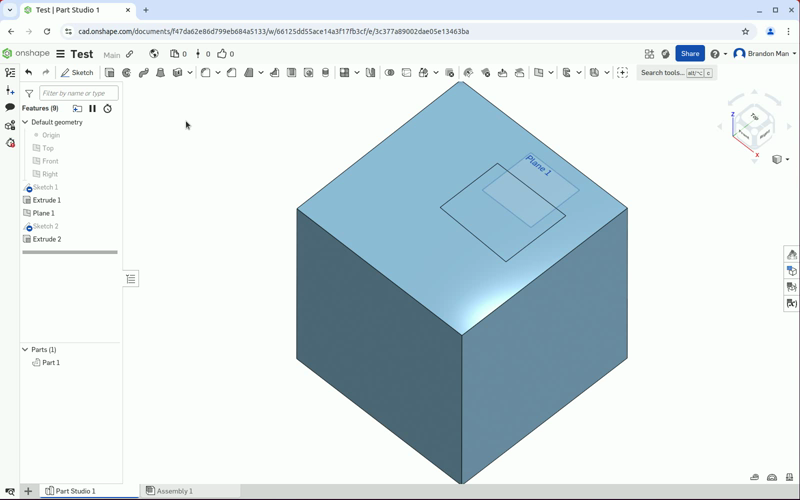
mouse_move(73, 189)
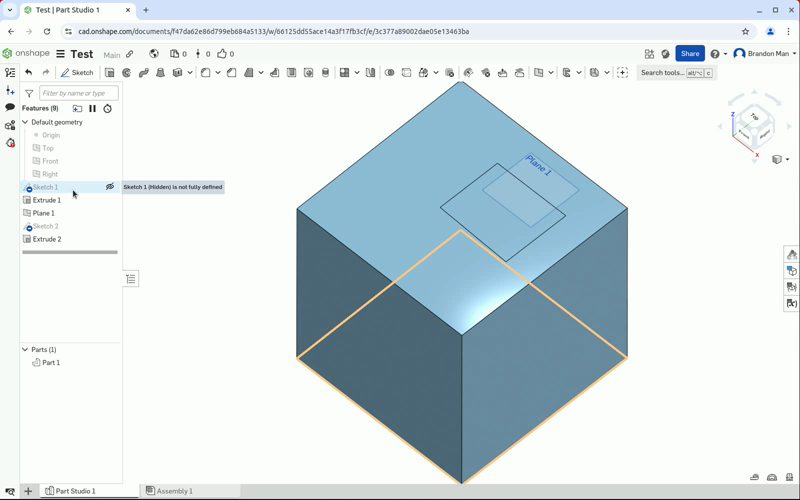
click(73, 189)